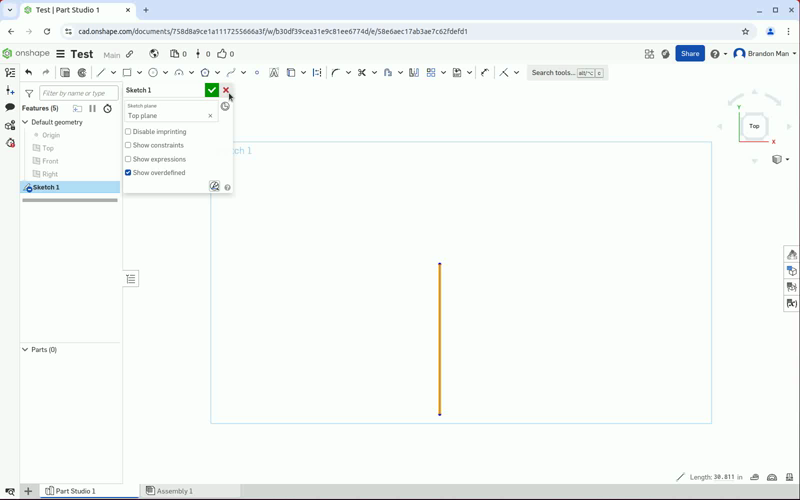
key(shift+h)
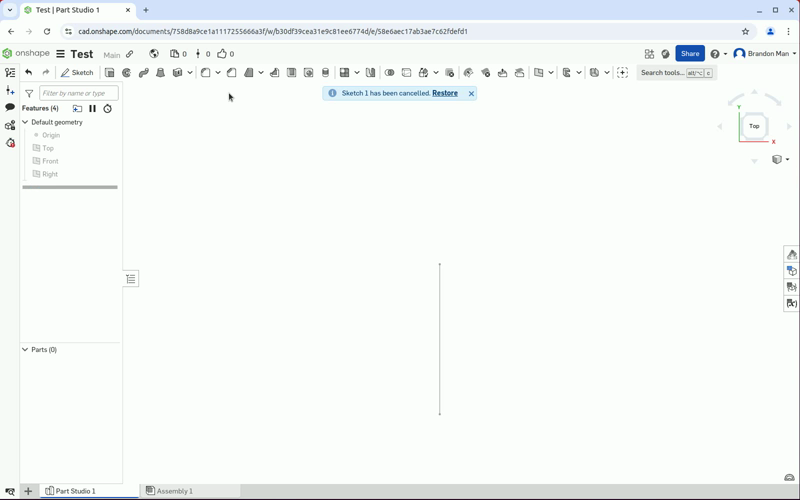
mouse_move(73, 352)
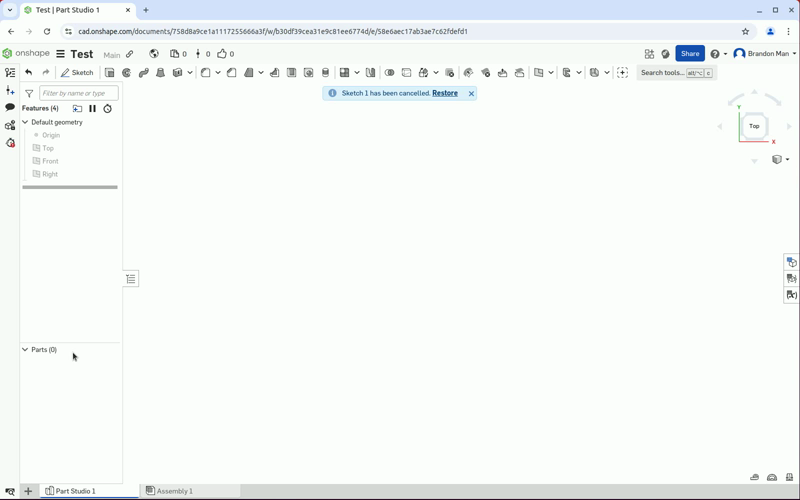
key(y)
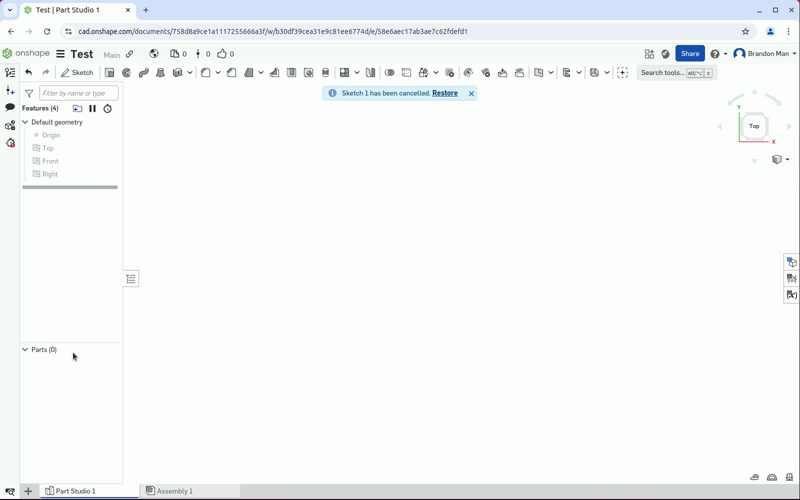
key(shift+p)
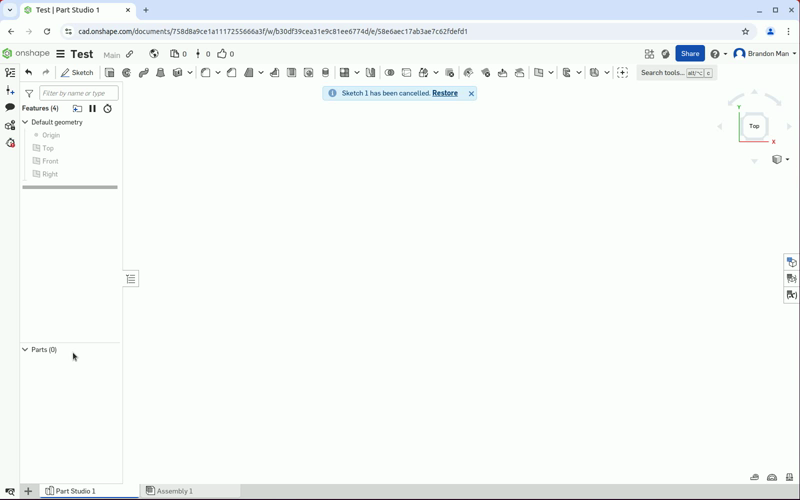
key(space)
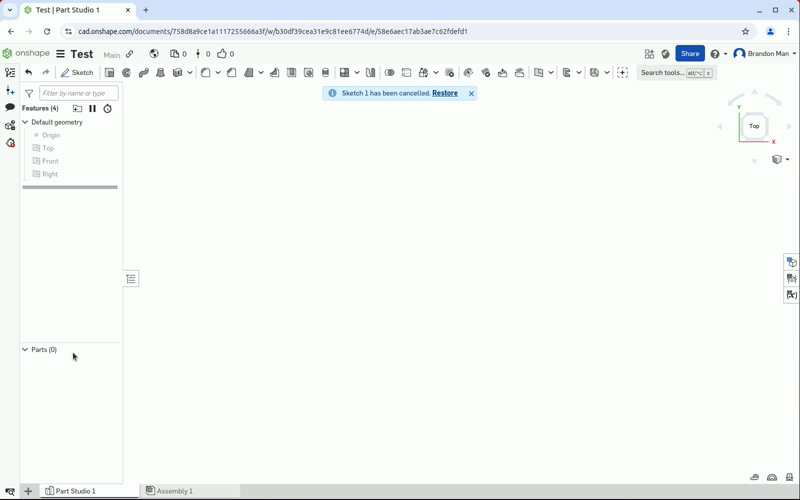
key_down(shift)
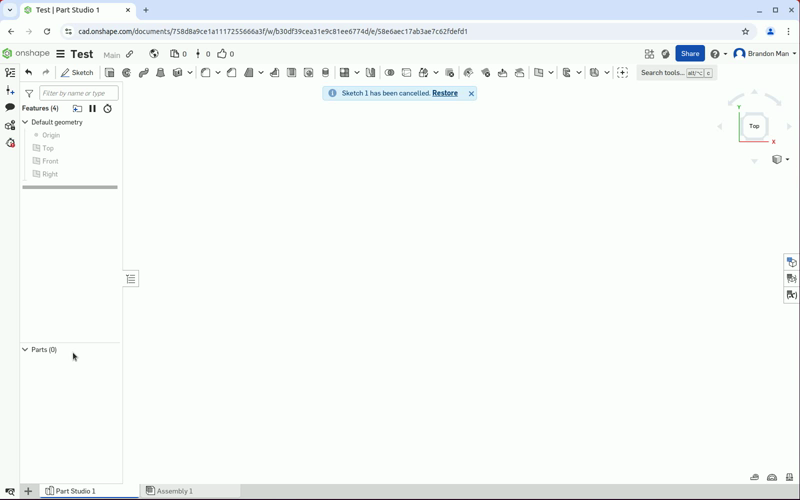
key(up)
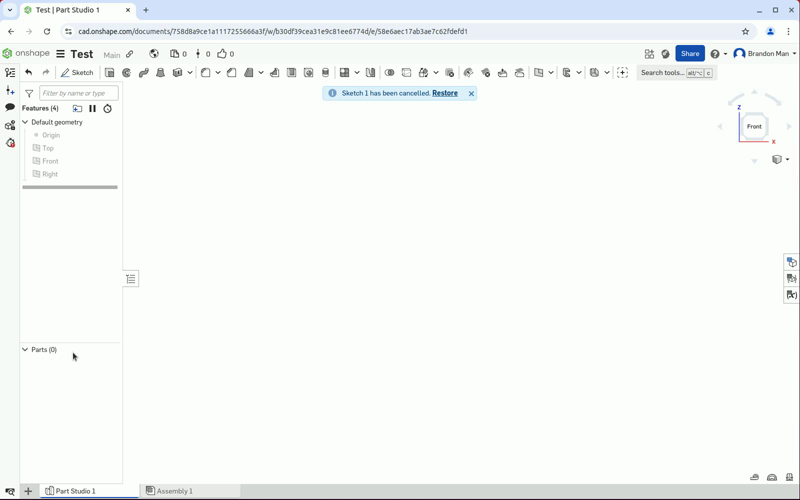
key_up(shift)
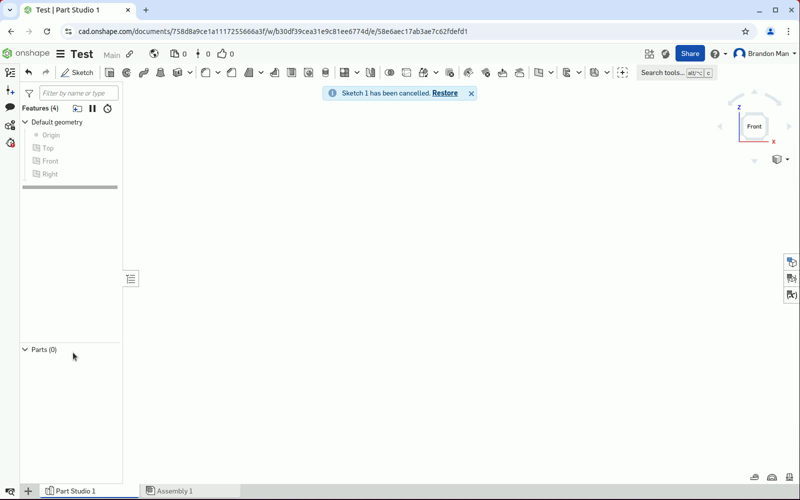
mouse_move(73, 352)
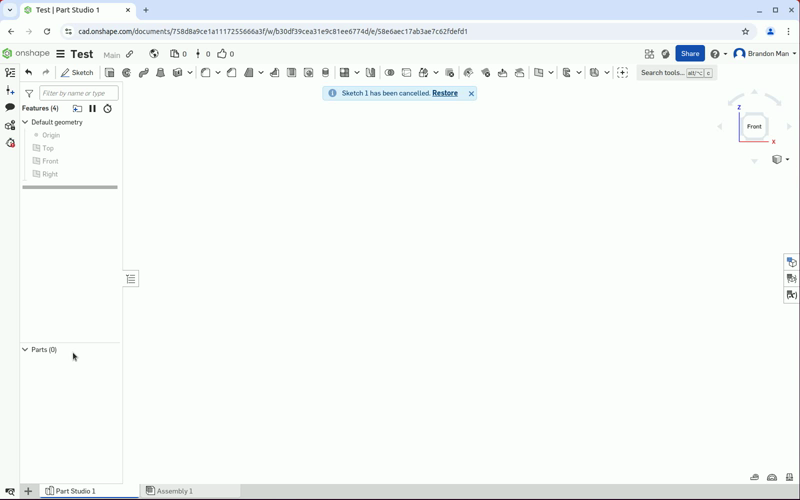
key(shift+y)
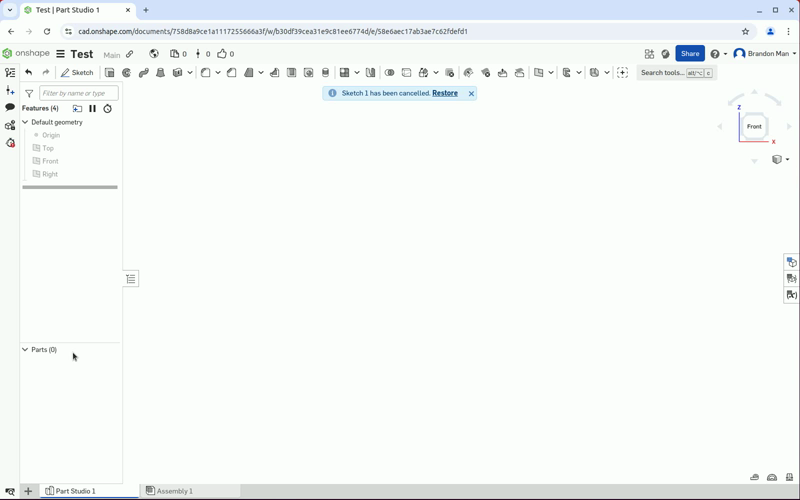
key(shift+s)
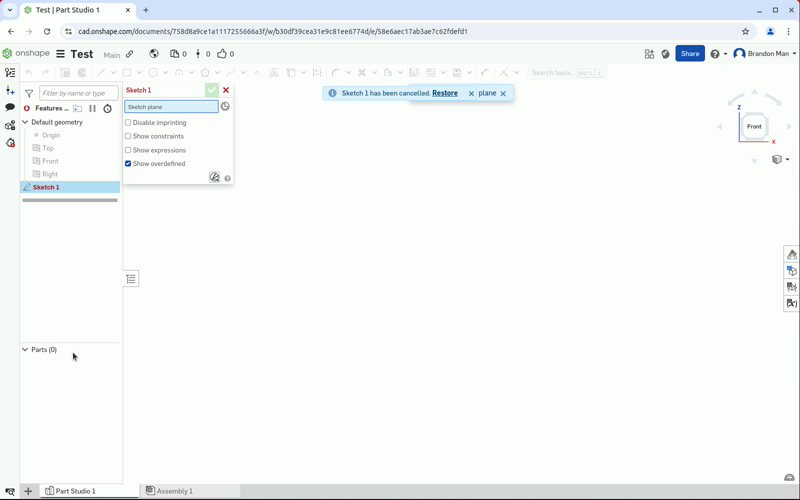
mouse_move(73, 163)
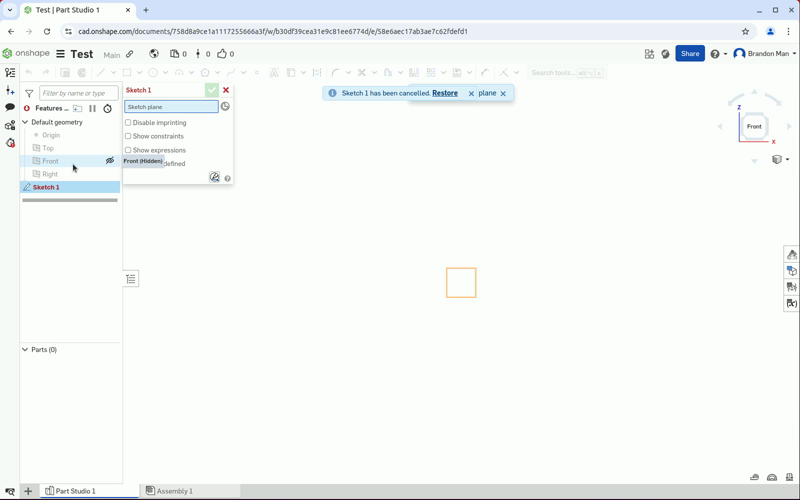
click(73, 163)
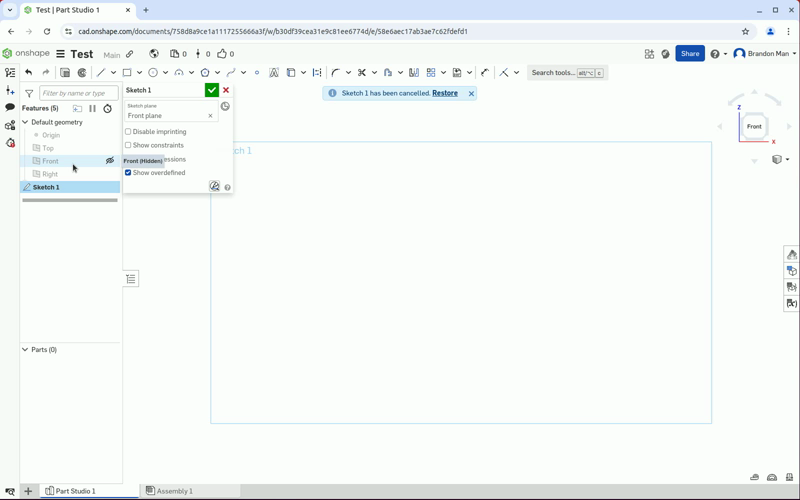
mouse_move(73, 352)
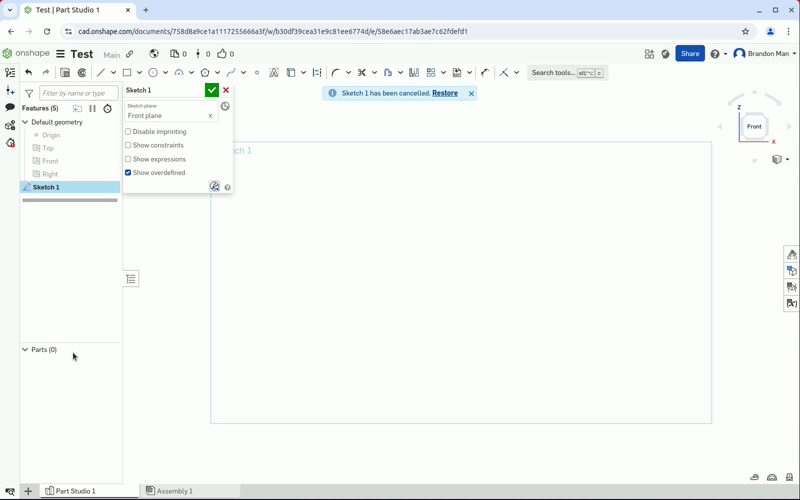
key(y)
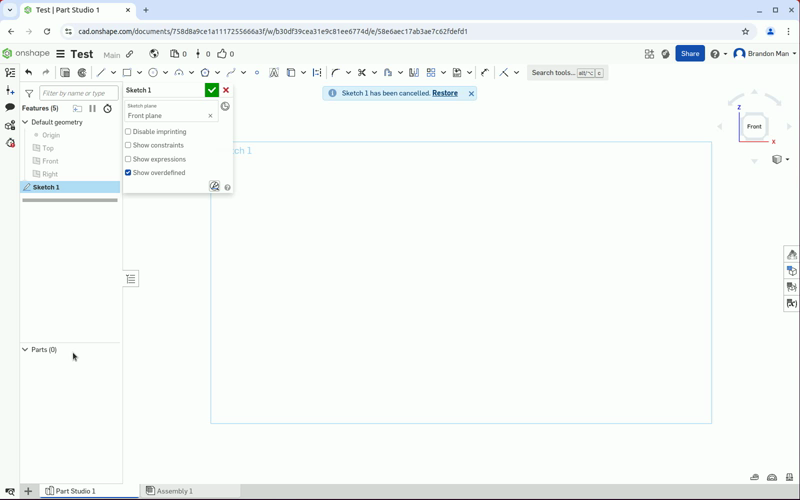
key(l)
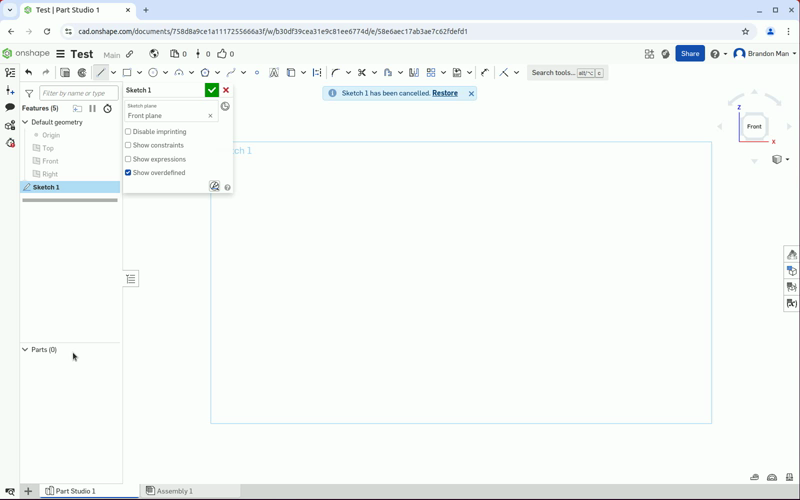
key_down(shift)
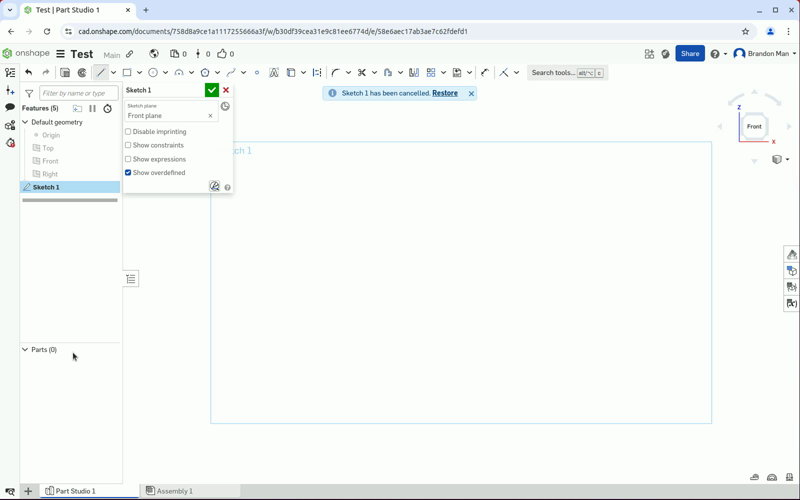
mouse_move(350, 270)
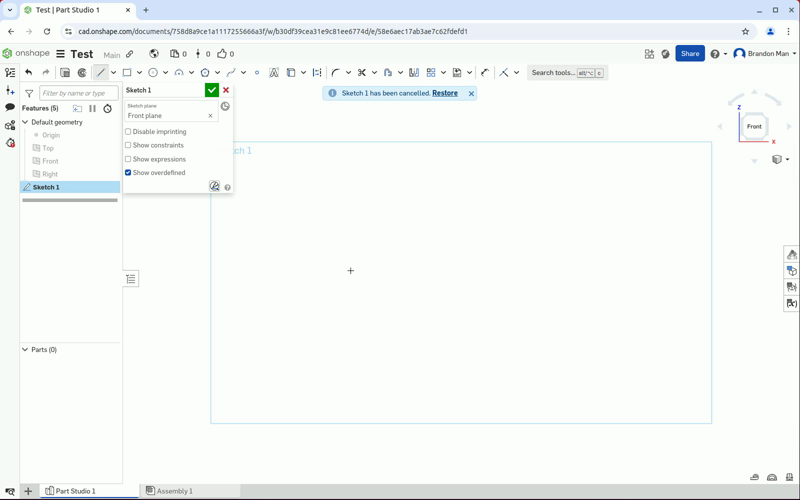
click(350, 270)
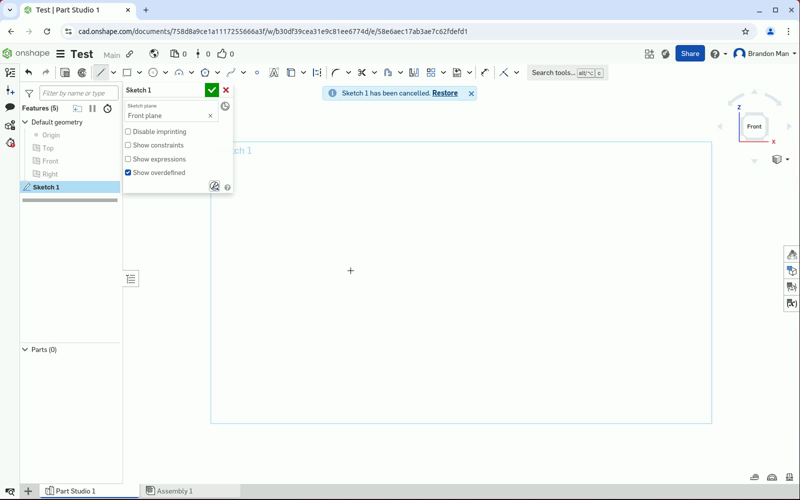
key_up(shift)
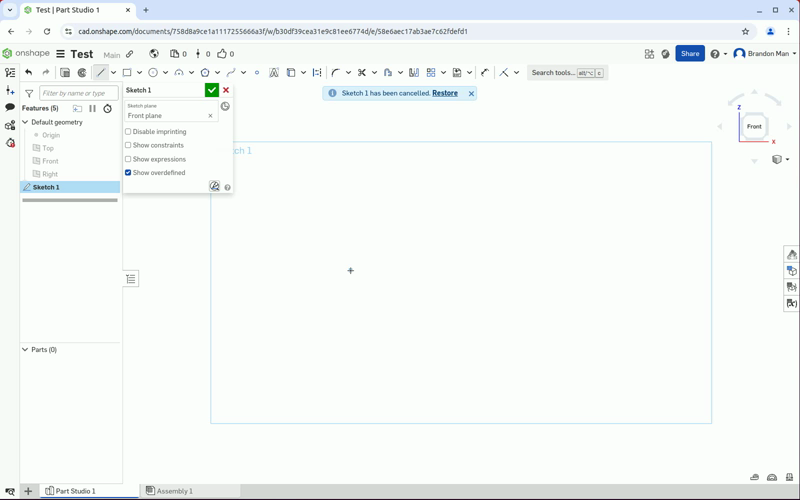
key_down(shift)
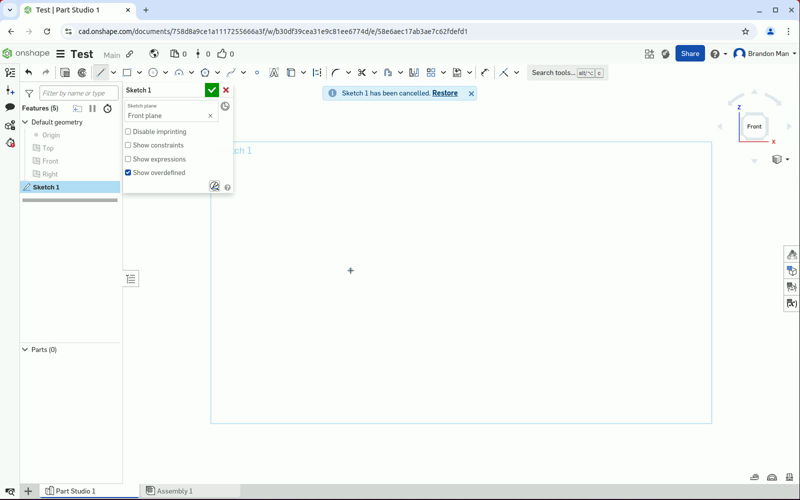
mouse_move(430, 270)
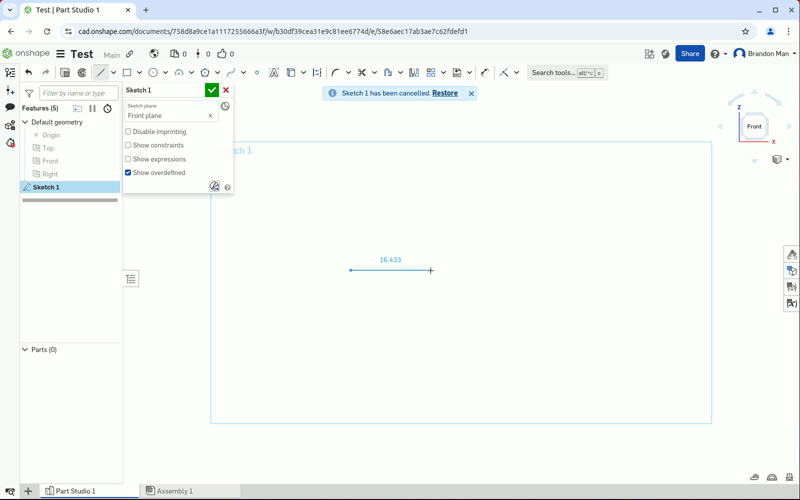
click(430, 270)
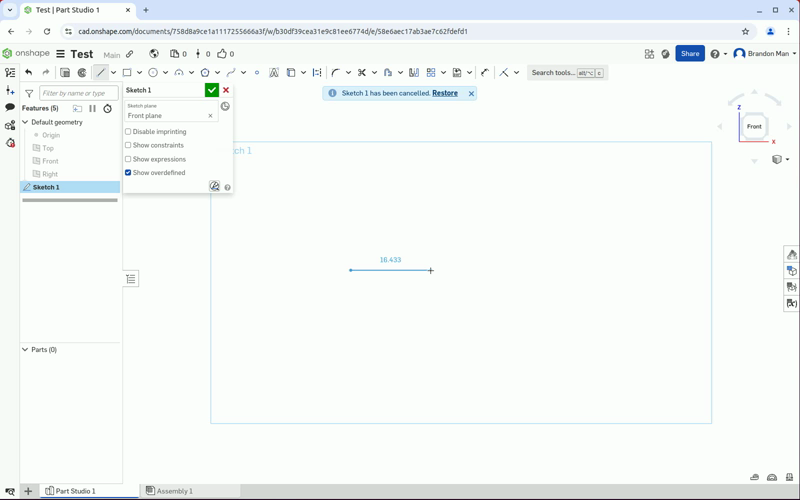
key_up(shift)
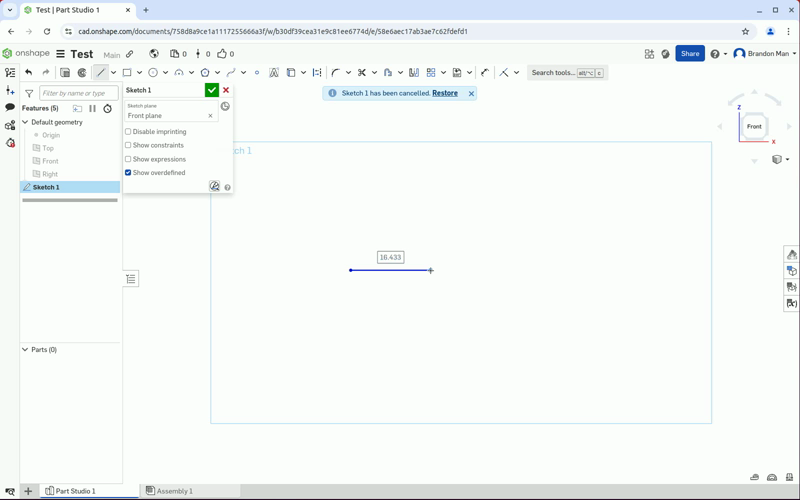
key_down(shift)
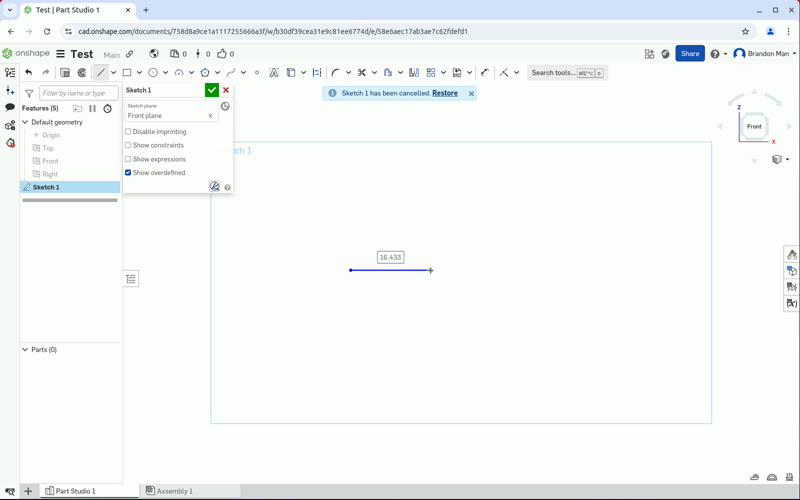
mouse_move(430, 189)
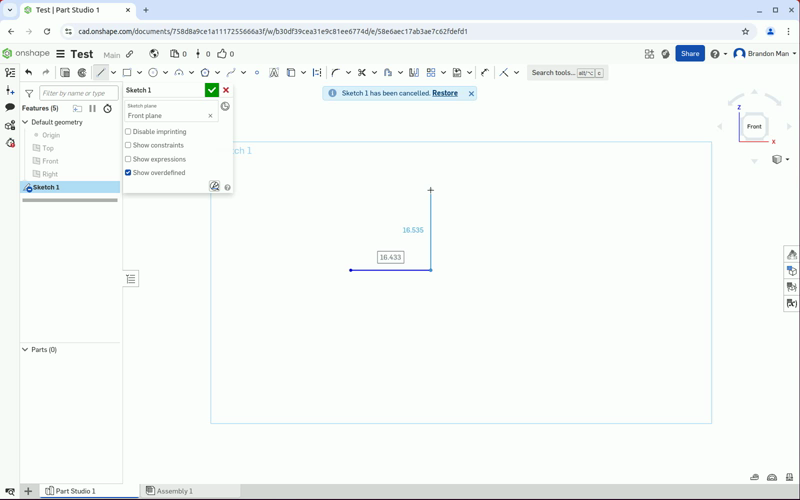
click(430, 189)
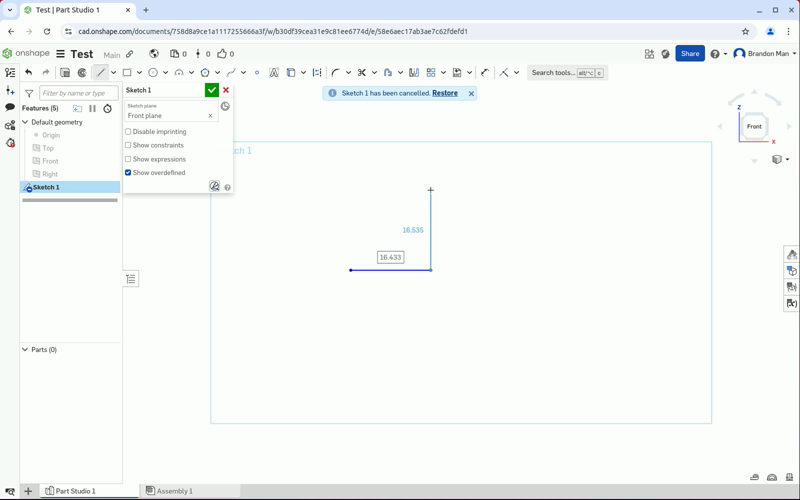
key_up(shift)
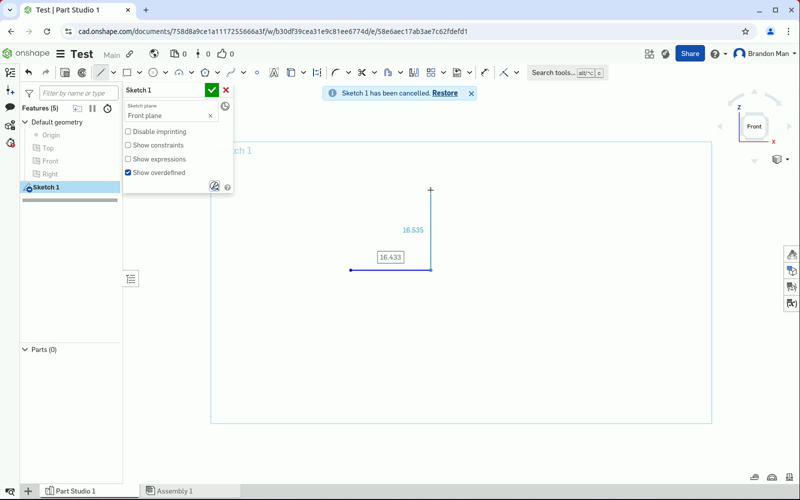
key_down(shift)
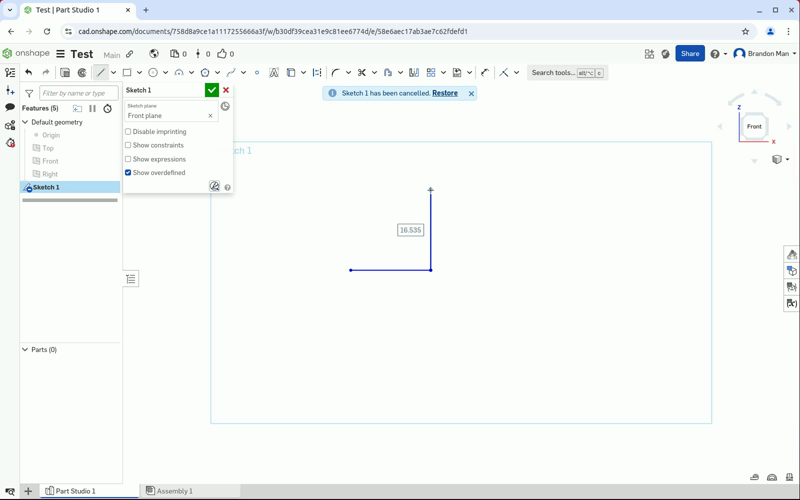
mouse_move(350, 189)
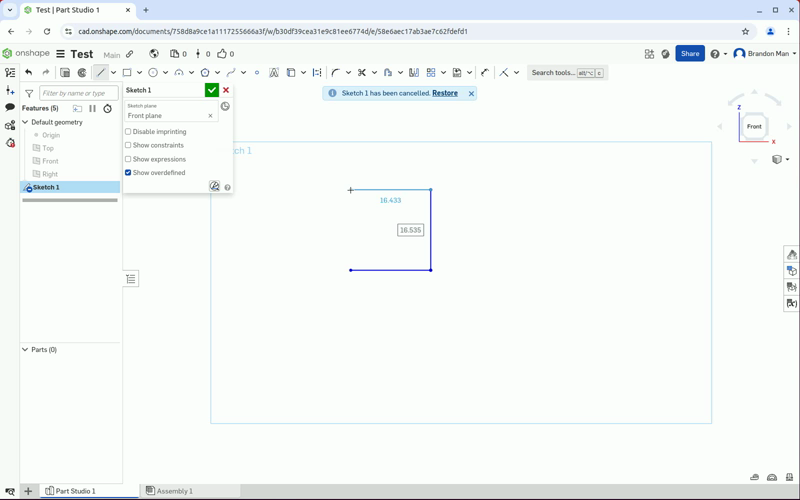
click(350, 189)
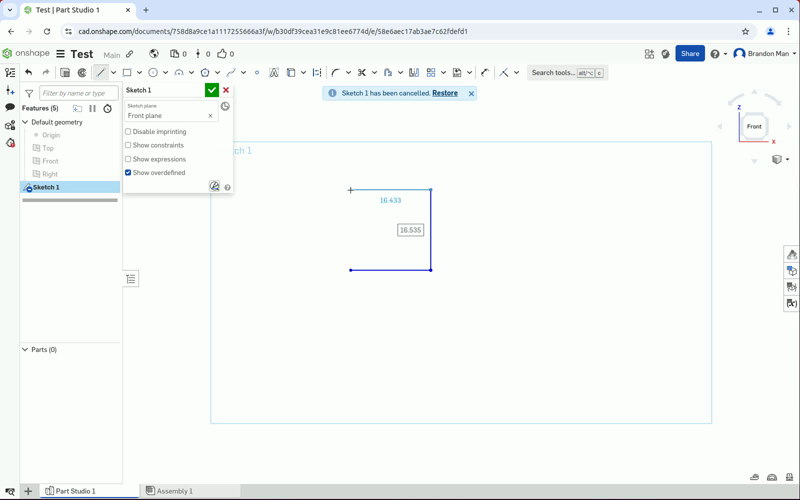
key_up(shift)
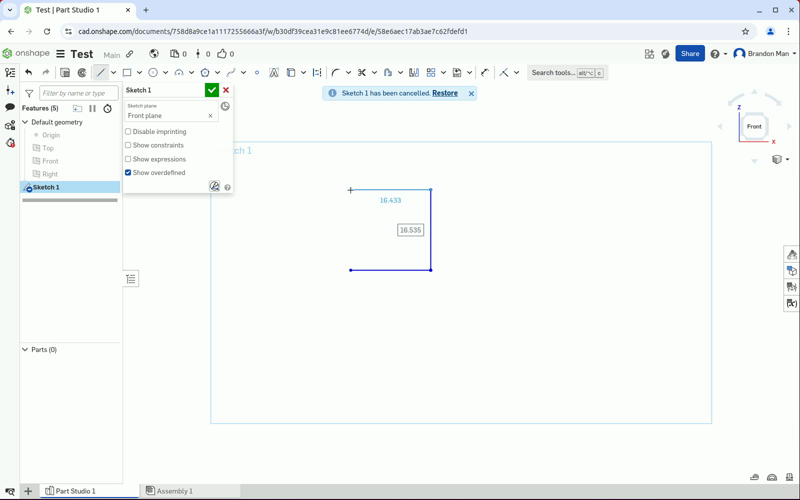
key_down(shift)
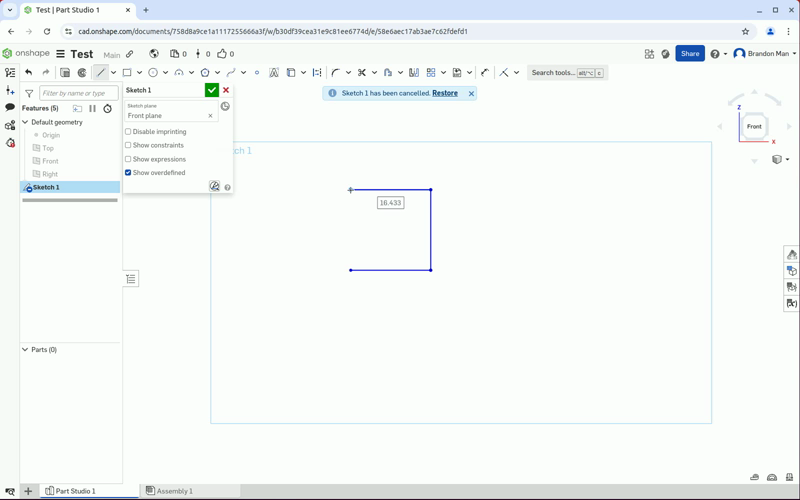
mouse_move(350, 270)
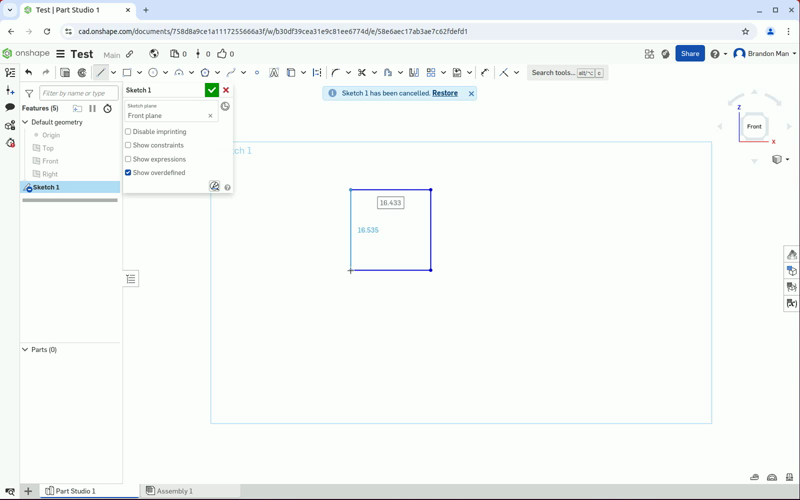
key_up(shift)
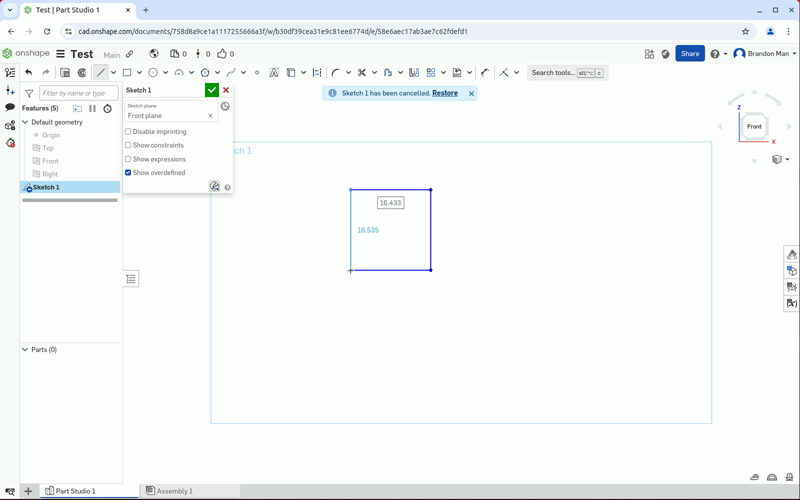
click(350, 270)
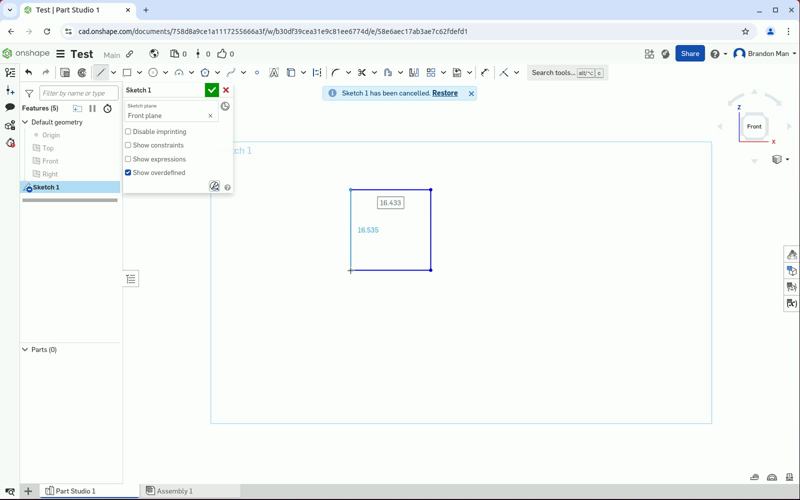
key(esc)
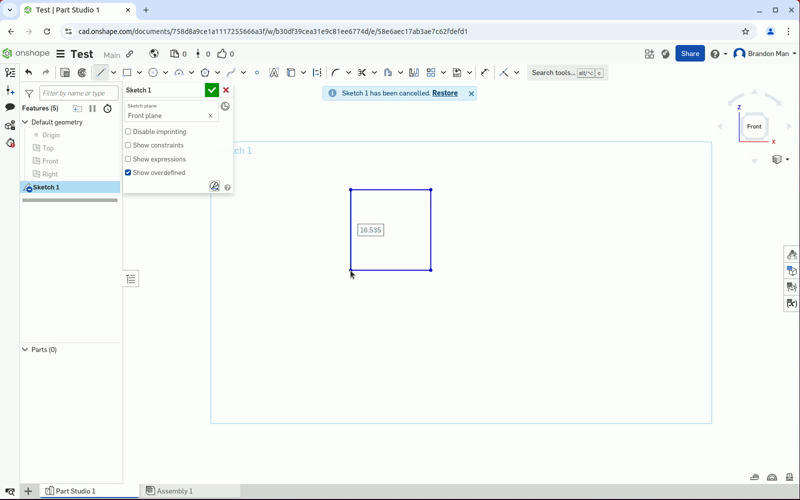
mouse_move(363, 199)
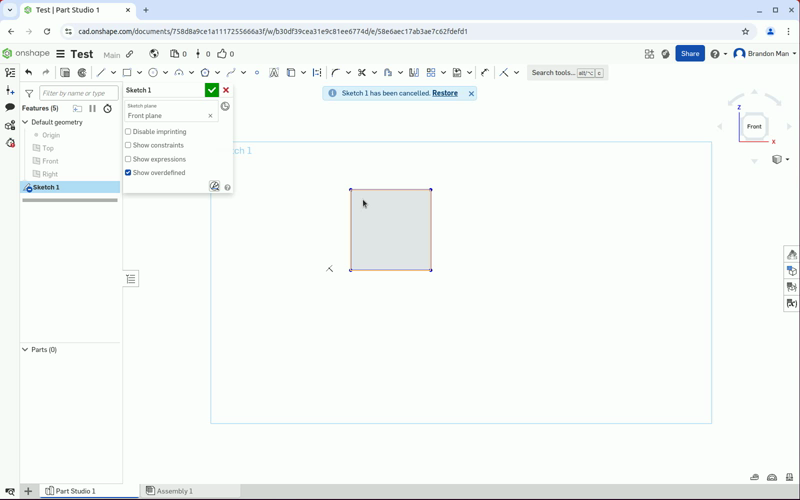
click(363, 199)
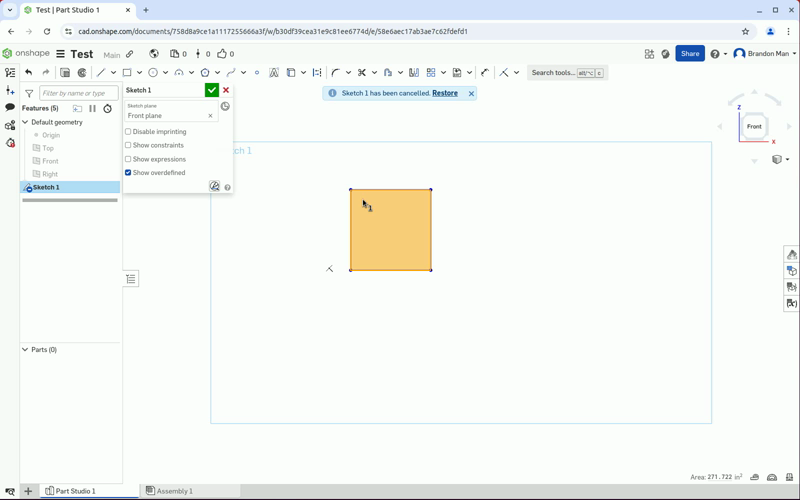
mouse_move(73, 352)
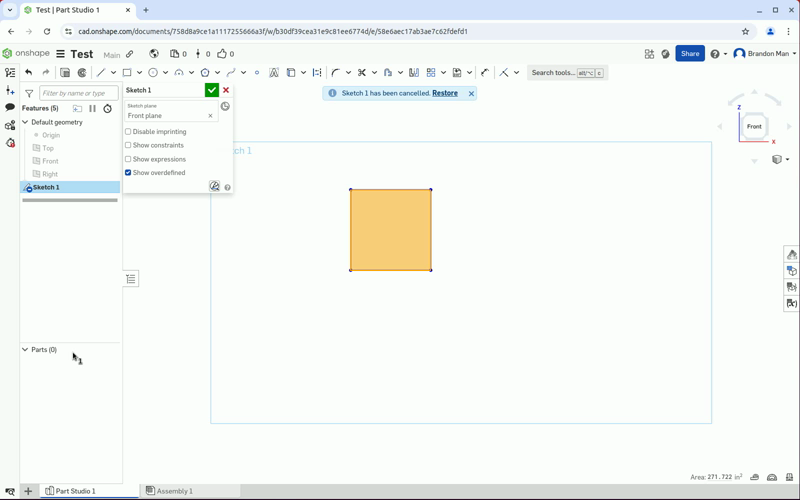
key(shift+y)
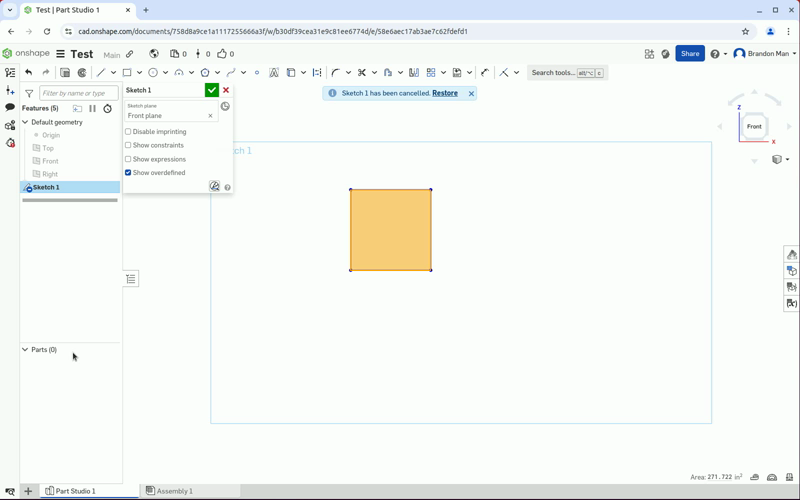
key(shift+e)
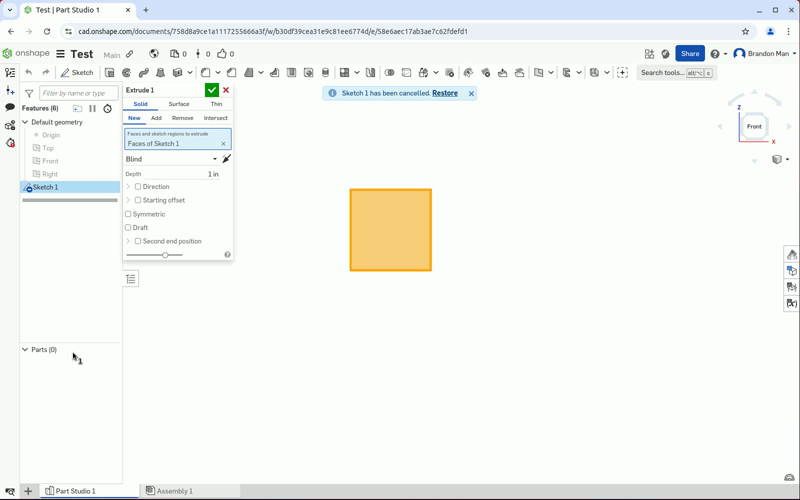
mouse_move(143, 106)
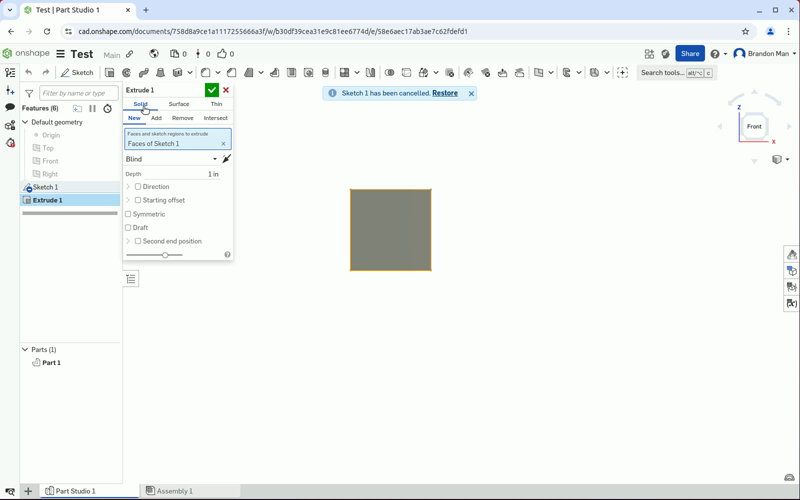
click(143, 106)
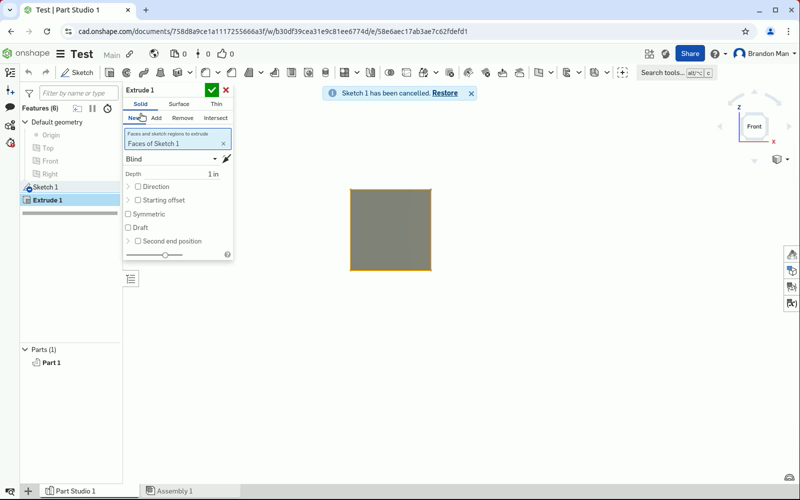
mouse_move(137, 120)
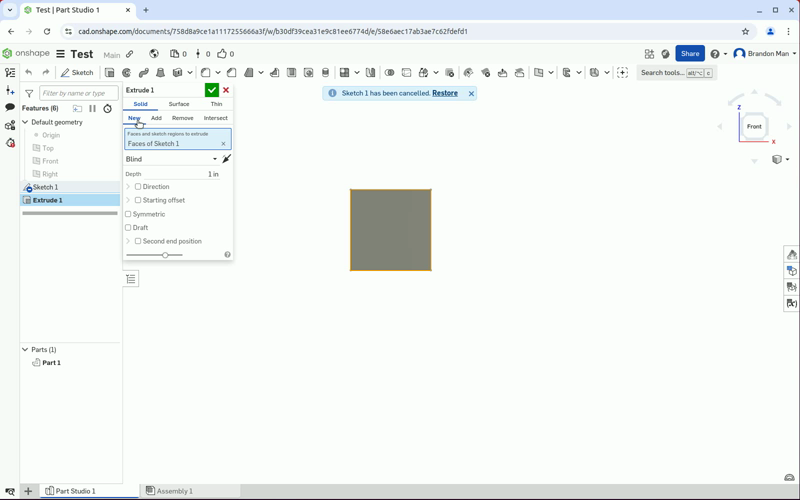
click(137, 120)
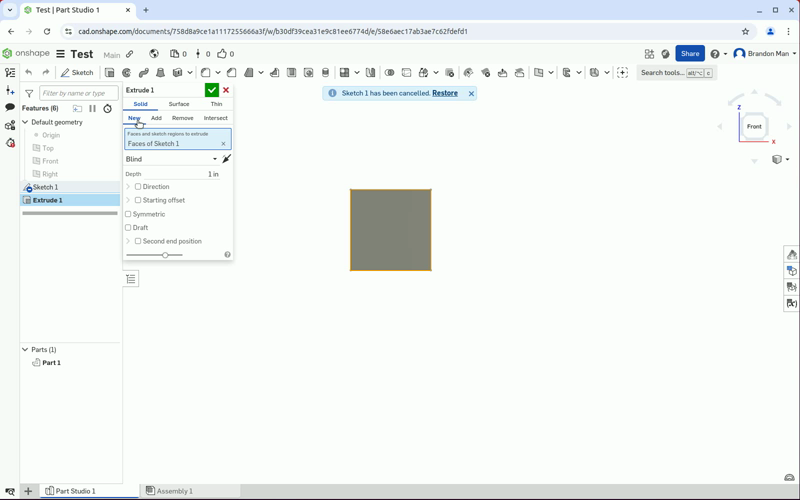
key(tab, 4)
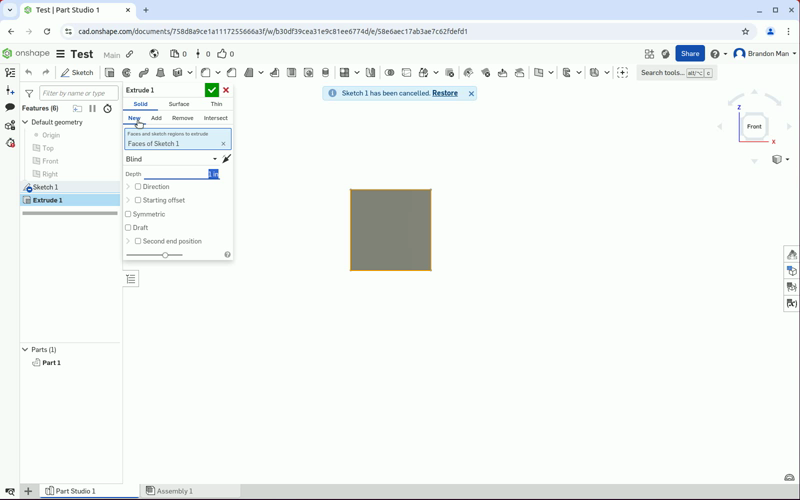
text(16.368)
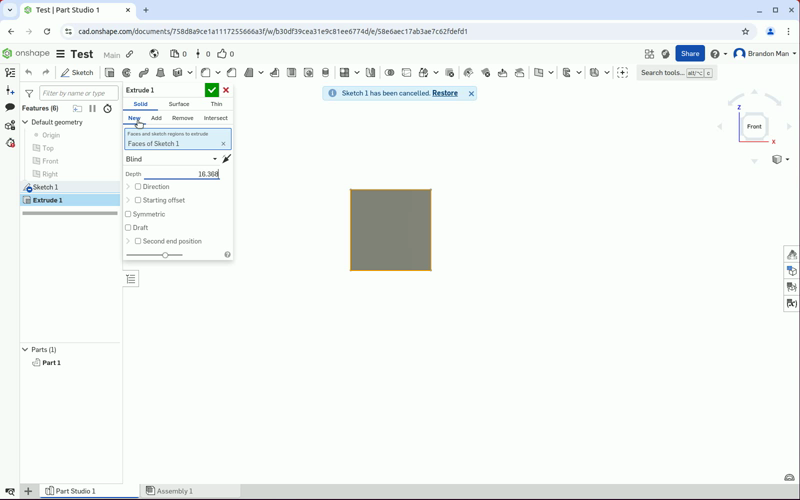
key(enter)
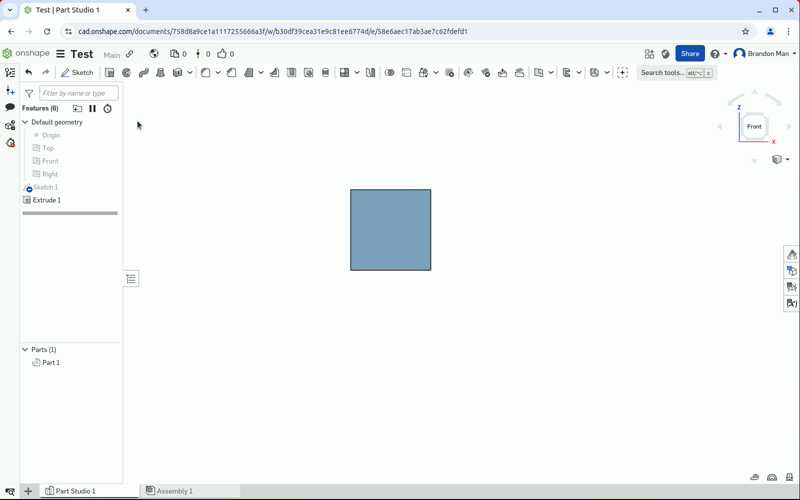
key(shift+h)
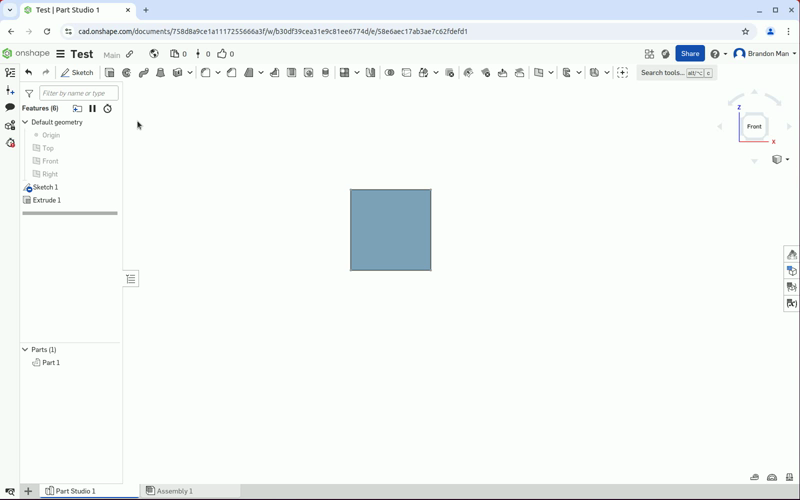
key(shift+h)
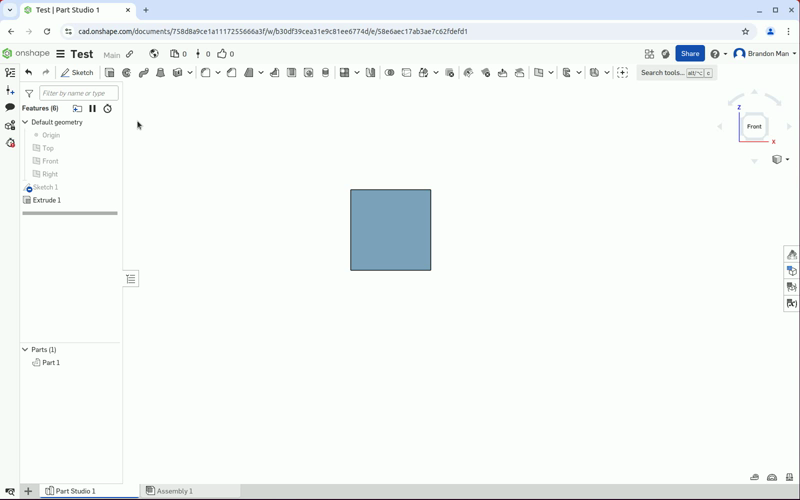
mouse_move(73, 189)
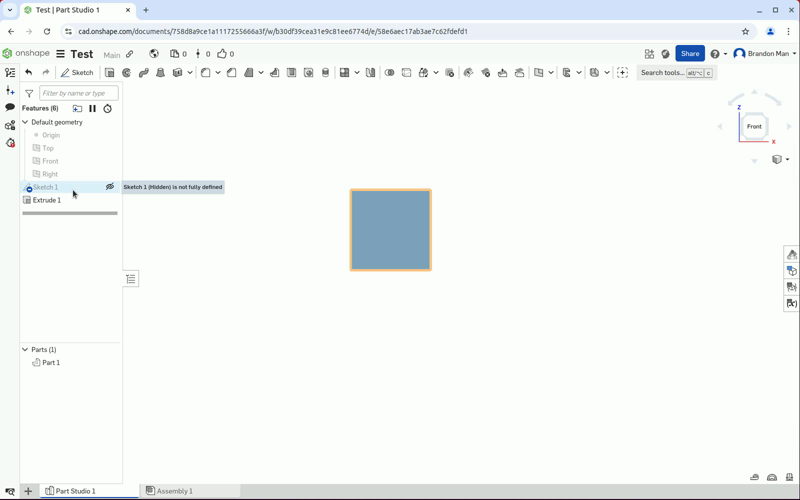
click(73, 189)
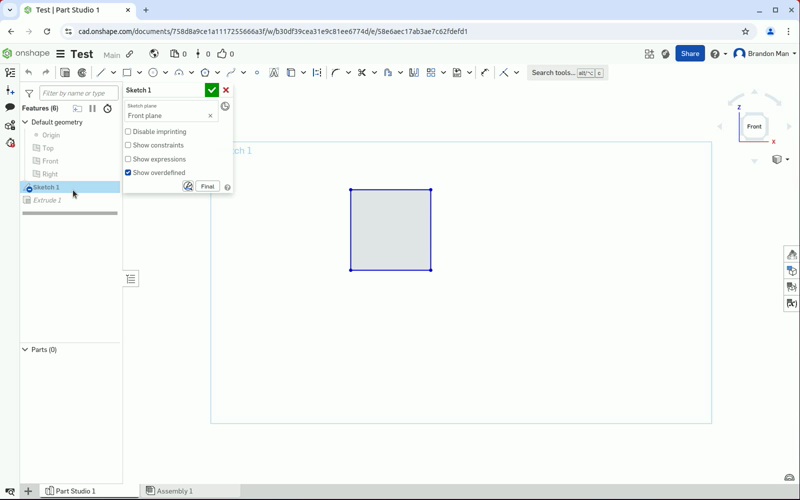
mouse_move(229, 92)
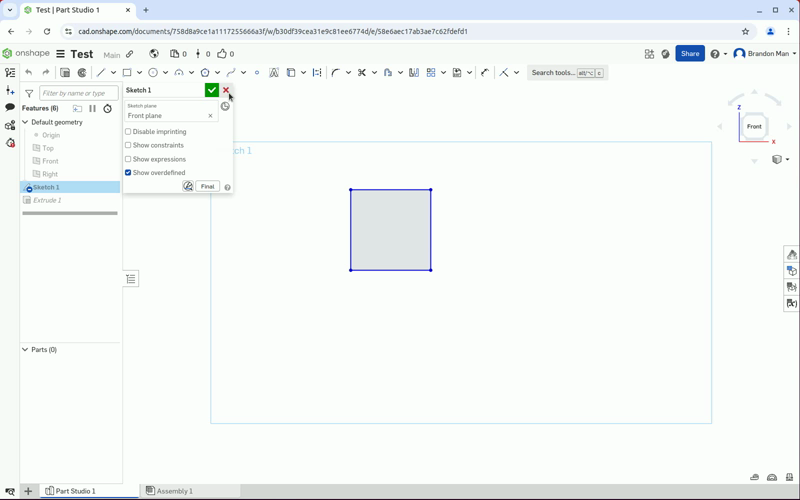
click(229, 92)
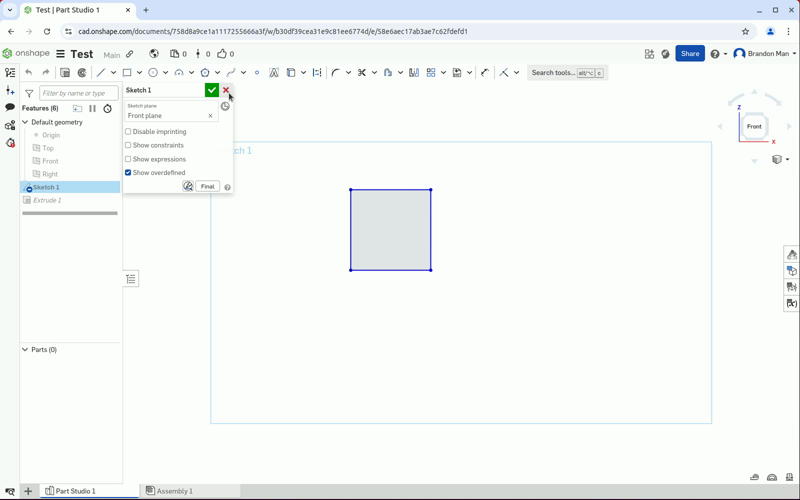
key(shift+s)
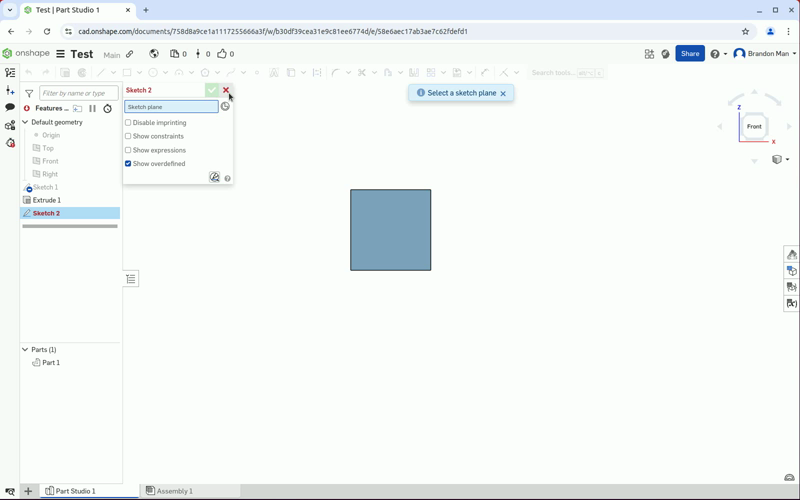
mouse_move(73, 163)
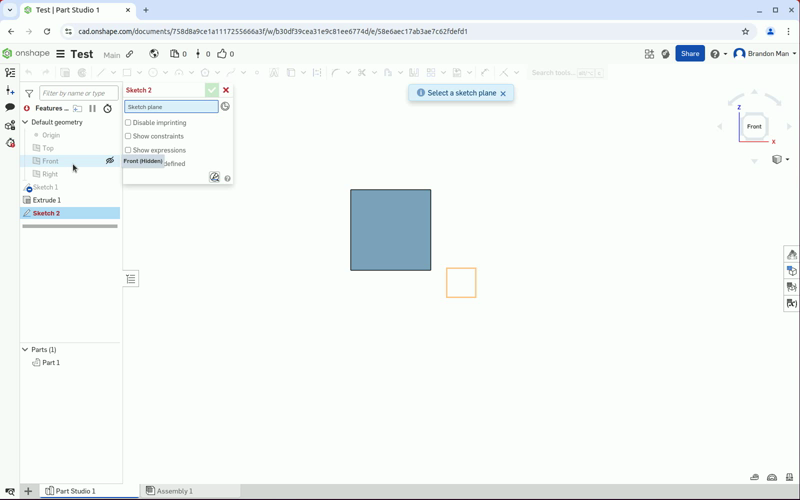
click(73, 163)
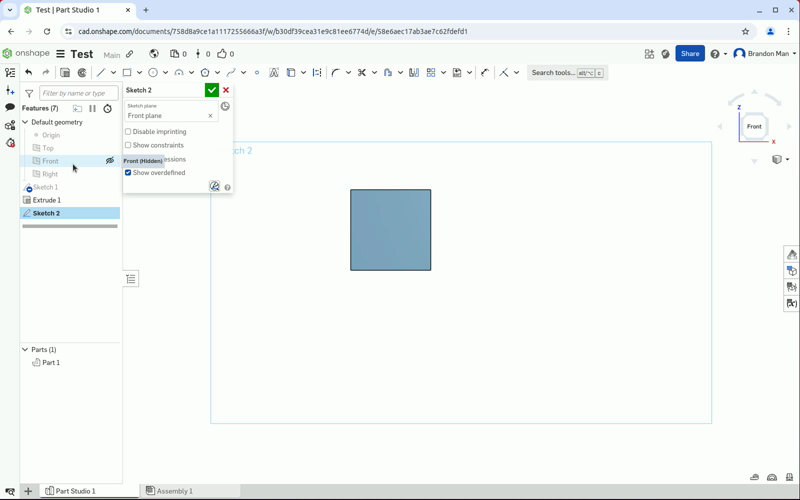
mouse_move(73, 352)
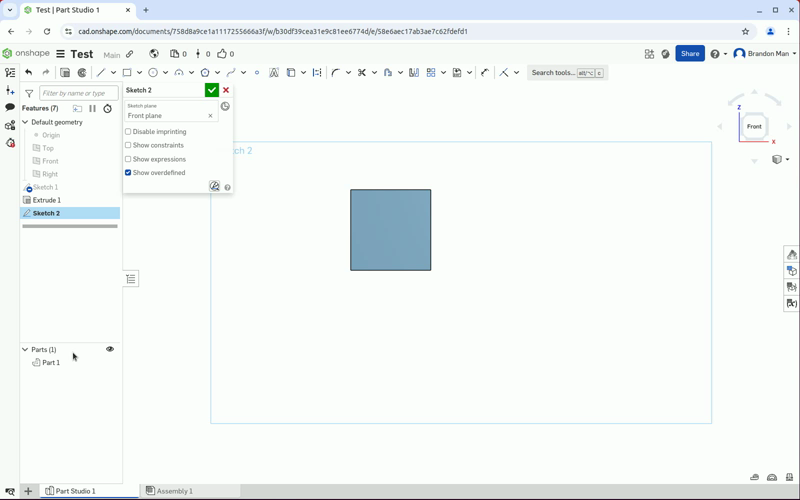
key(y)
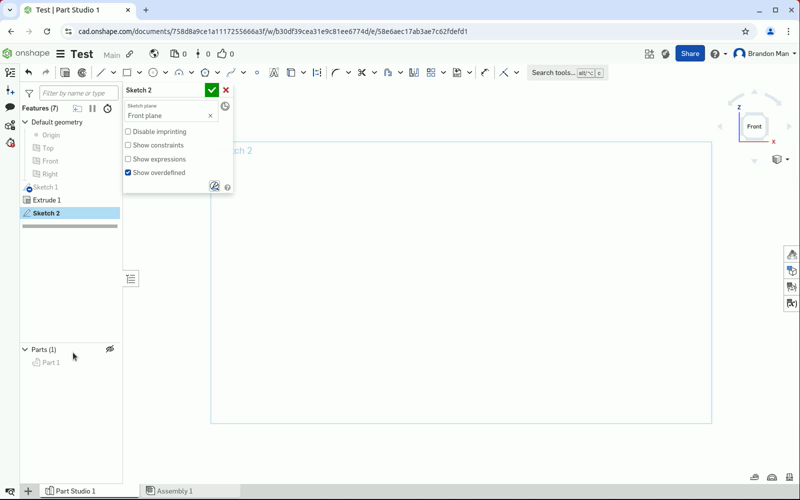
key(l)
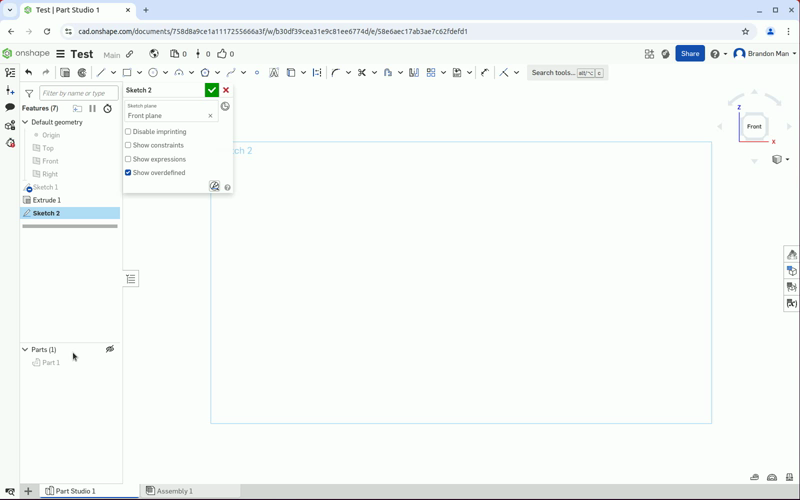
key_down(shift)
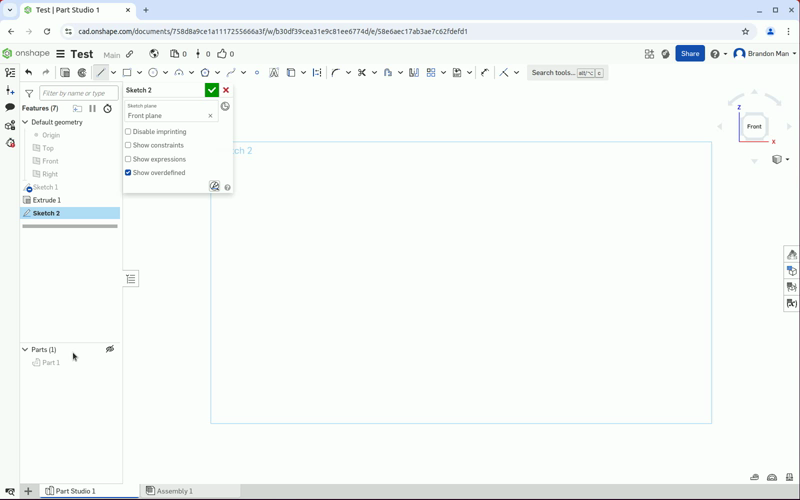
mouse_move(474, 232)
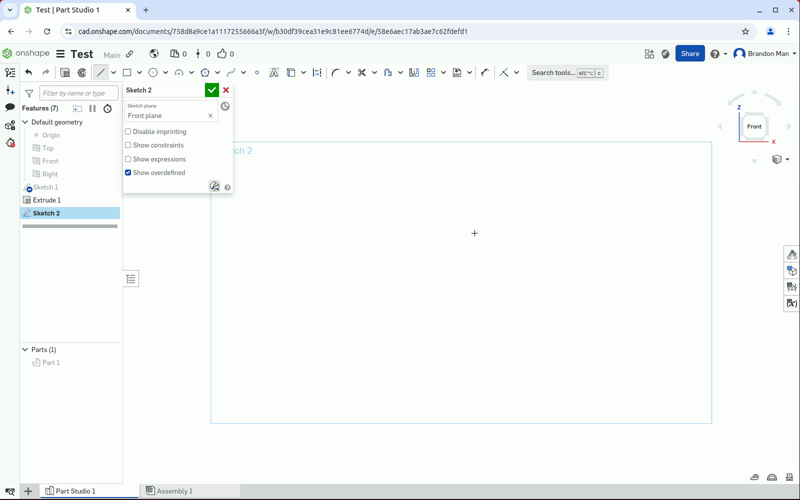
click(474, 232)
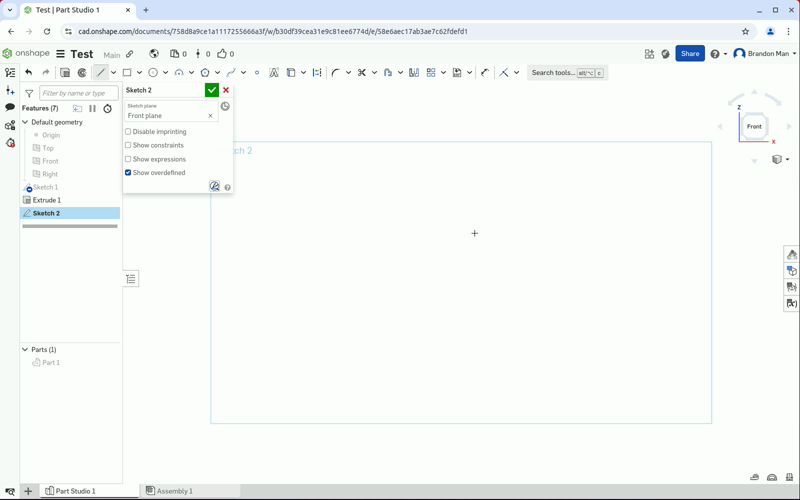
key_up(shift)
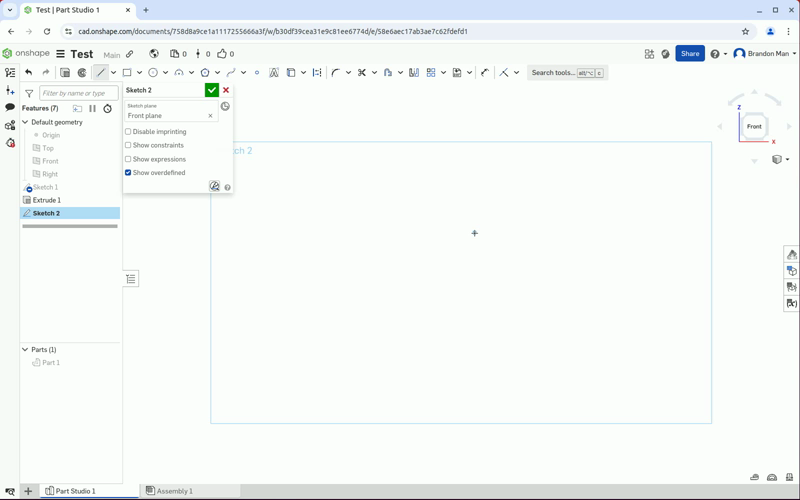
key_down(shift)
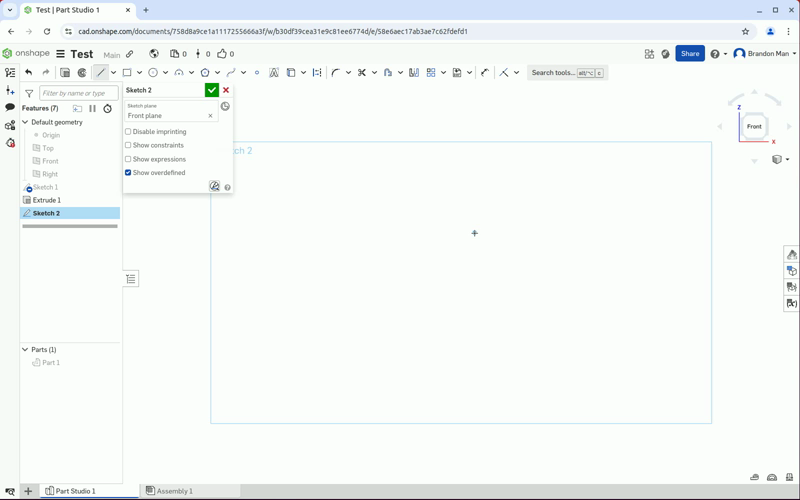
mouse_move(555, 232)
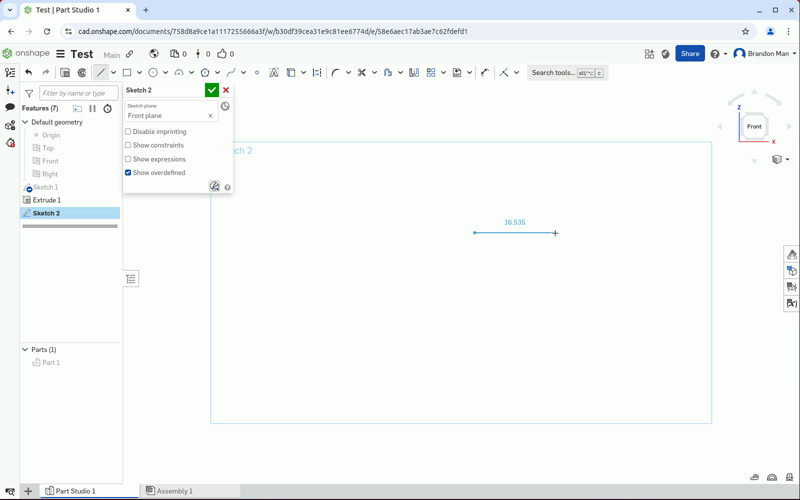
click(555, 232)
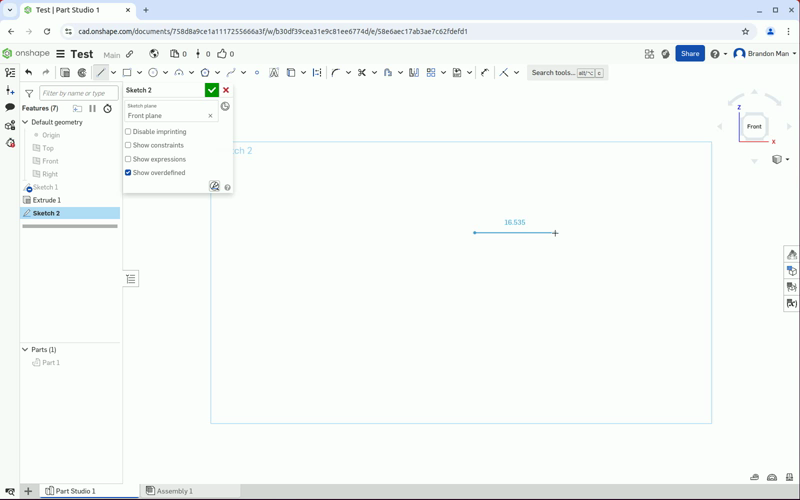
key_up(shift)
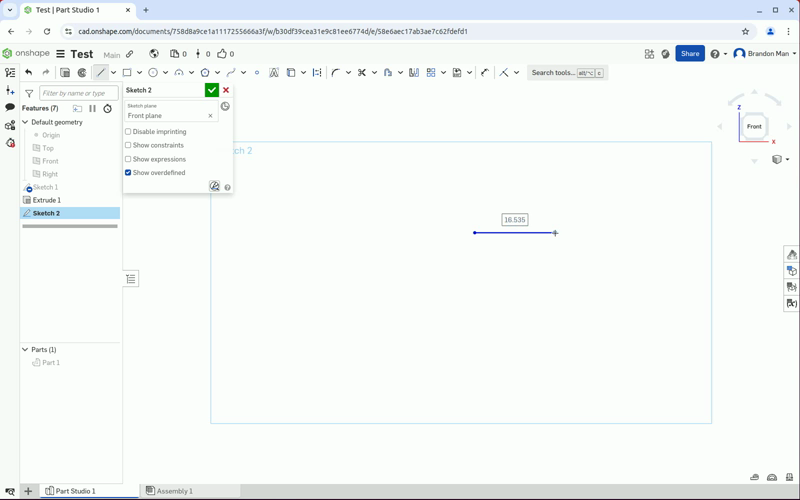
key_down(shift)
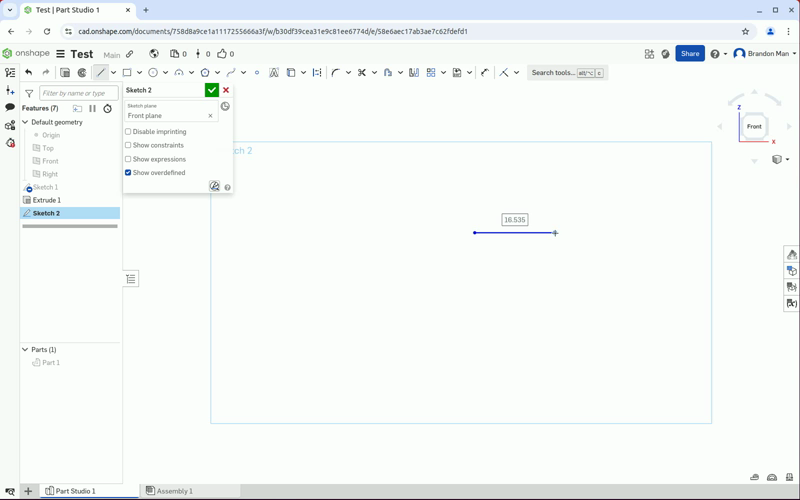
mouse_move(585, 232)
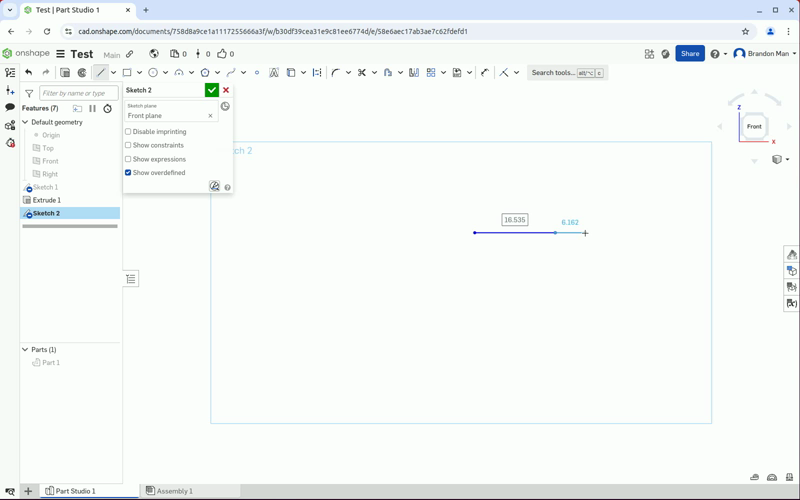
mouse_move(555, 192)
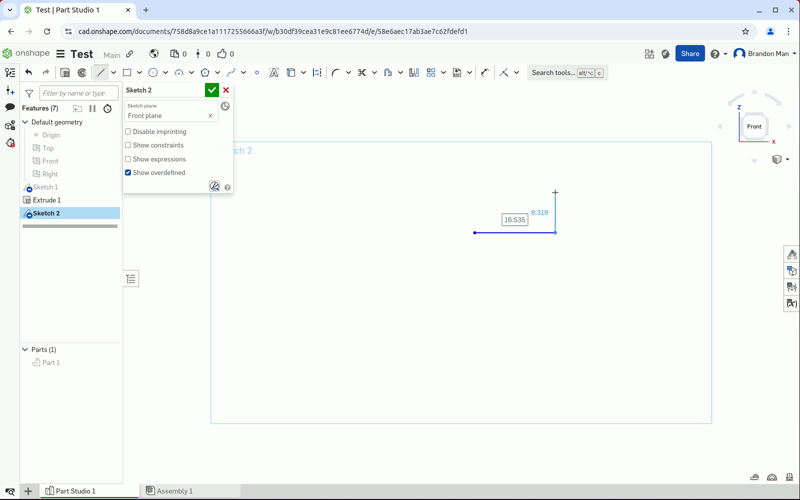
click(555, 192)
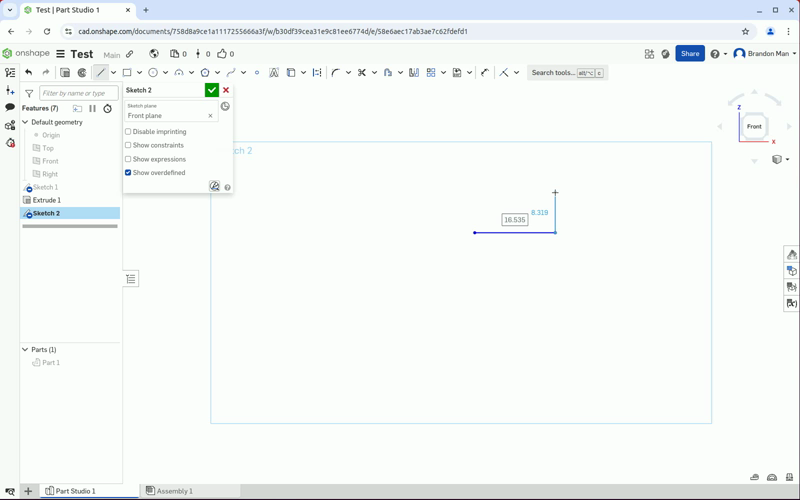
key_up(shift)
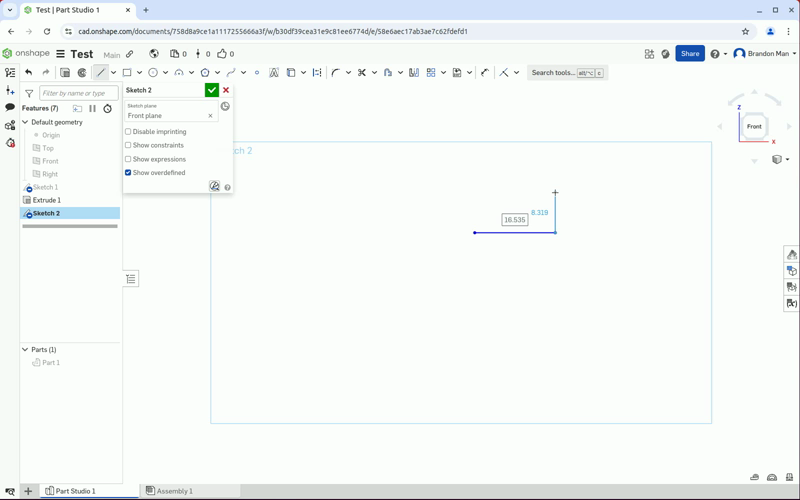
key_down(shift)
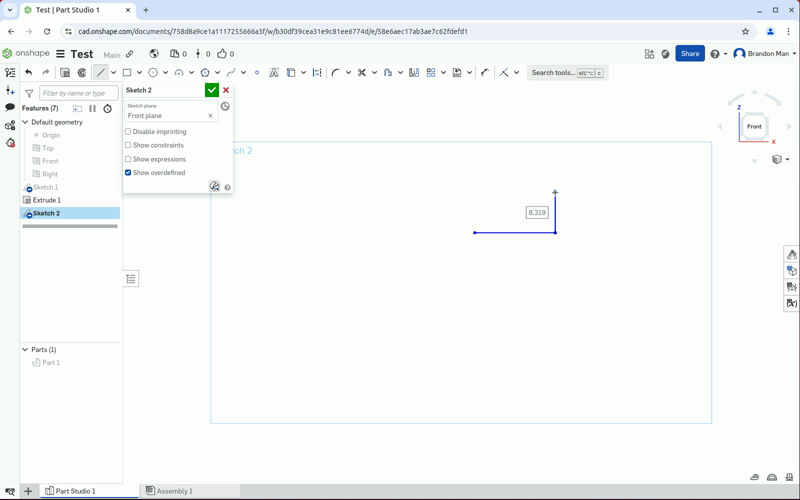
mouse_move(474, 192)
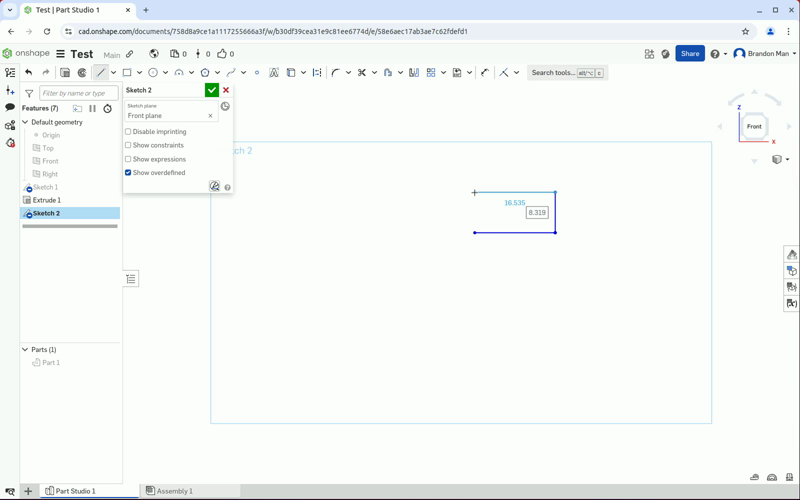
click(474, 192)
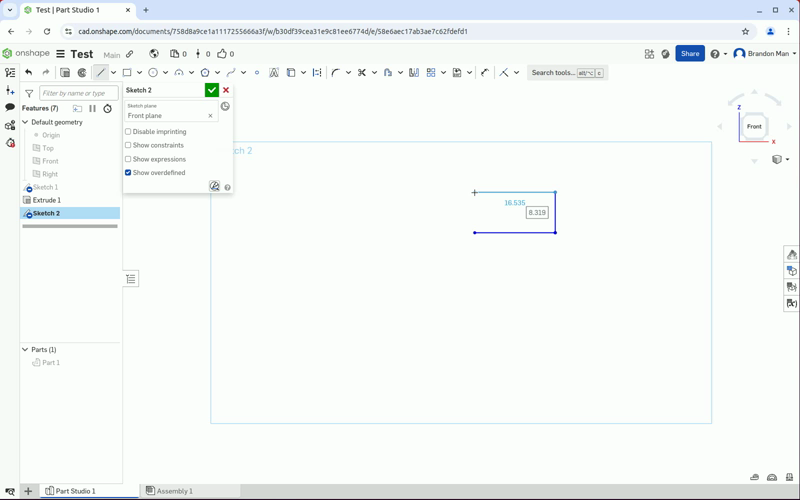
key_up(shift)
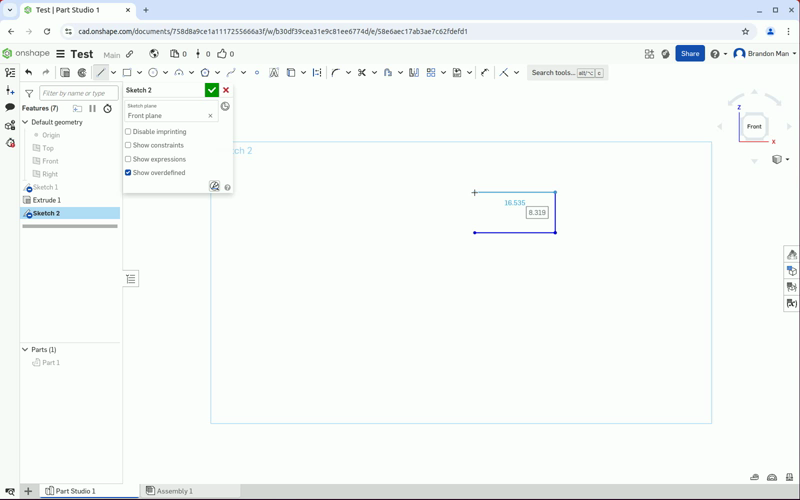
mouse_move(504, 192)
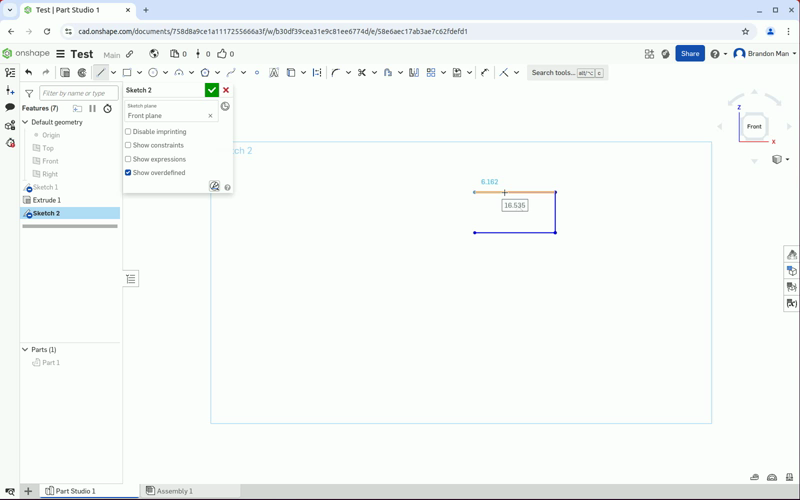
key_down(shift)
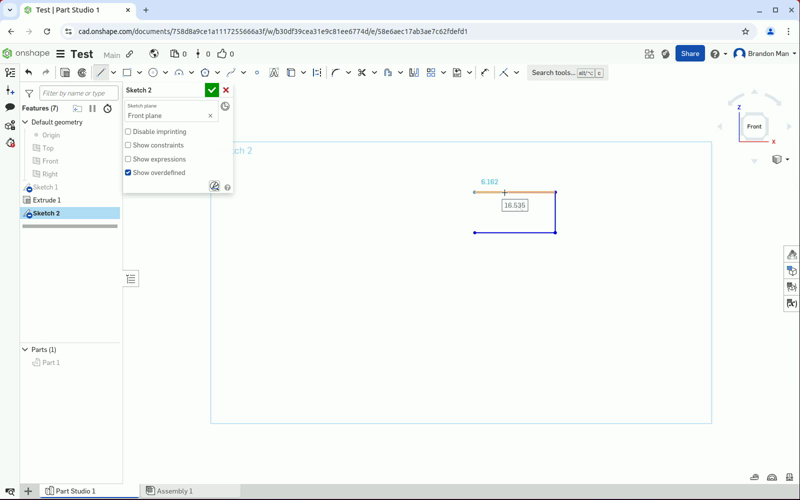
mouse_move(474, 232)
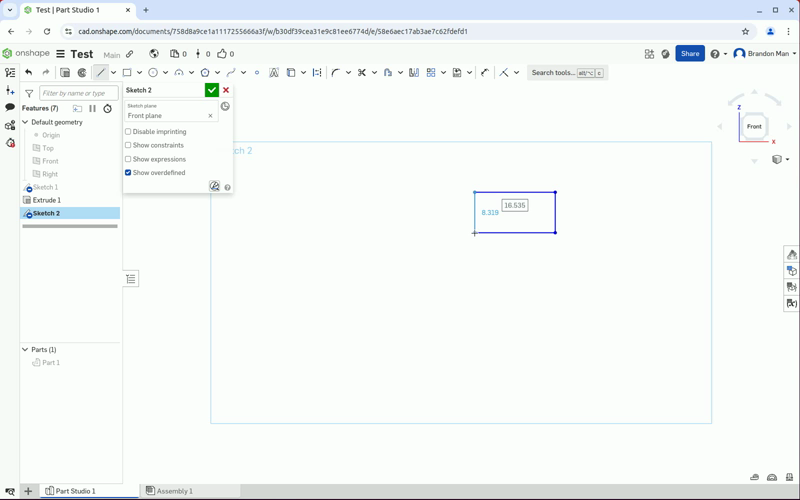
key_up(shift)
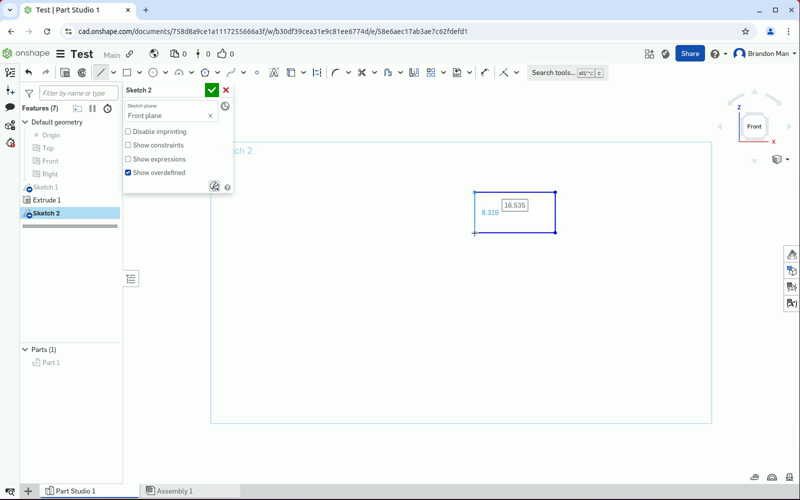
click(474, 232)
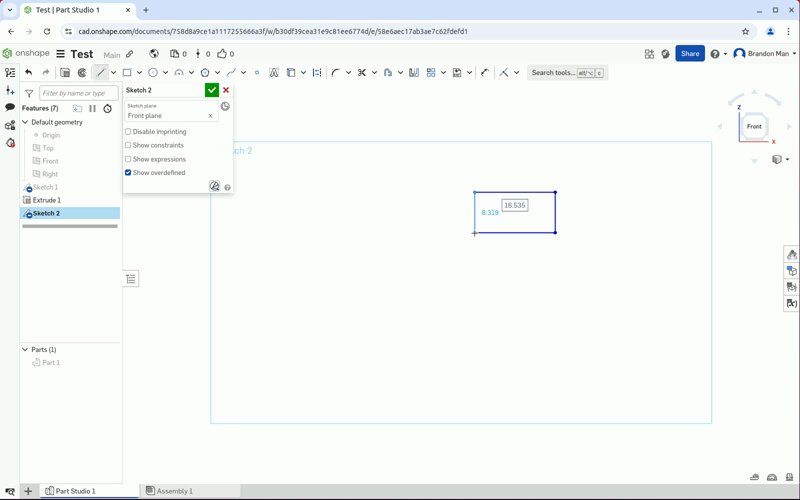
key(esc)
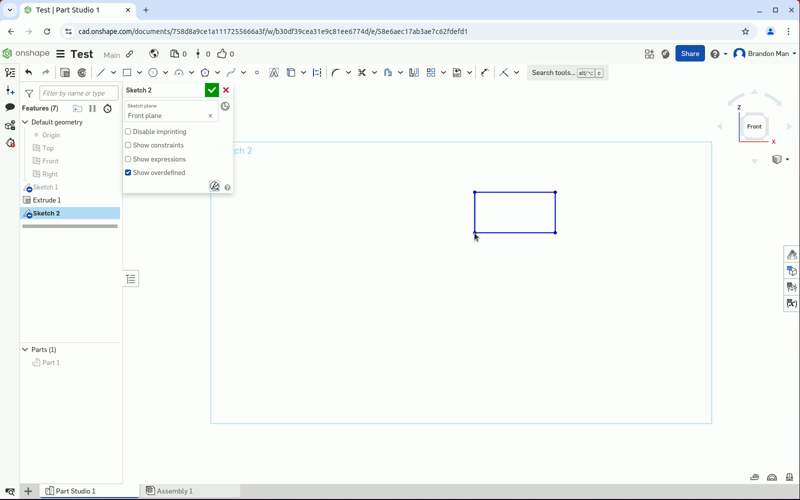
mouse_move(498, 217)
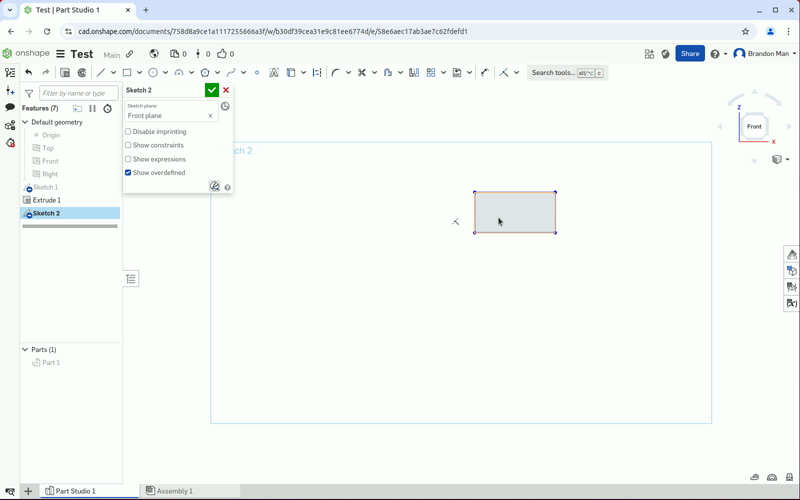
click(498, 217)
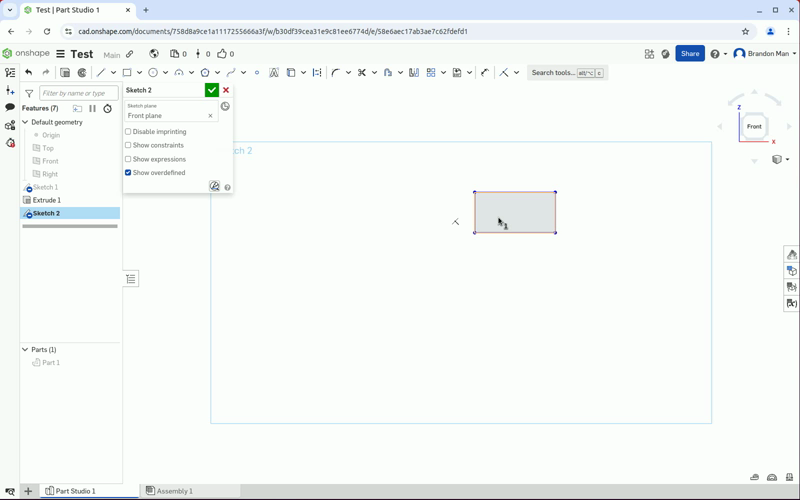
mouse_move(73, 352)
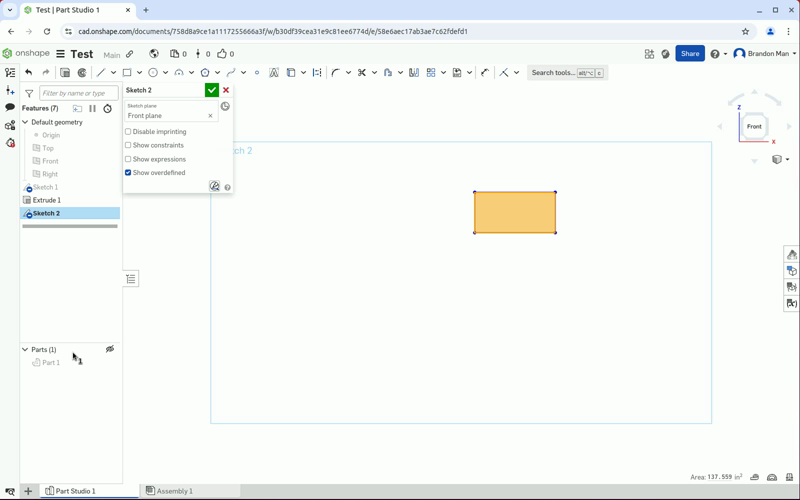
key(shift+y)
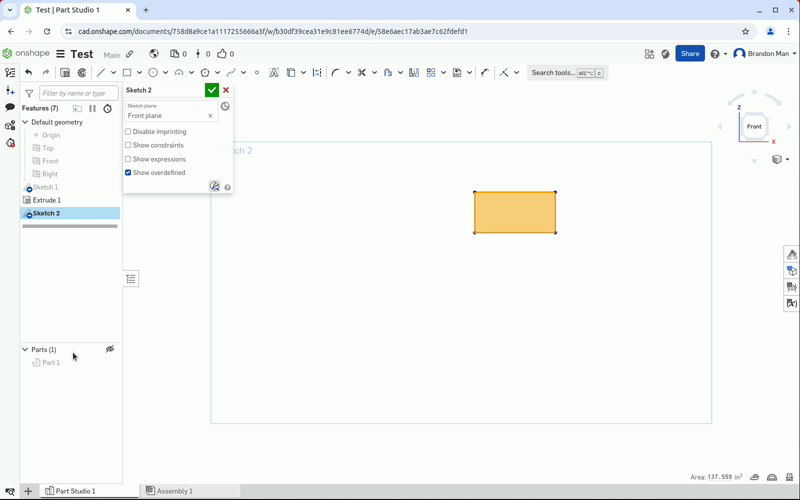
key(shift+e)
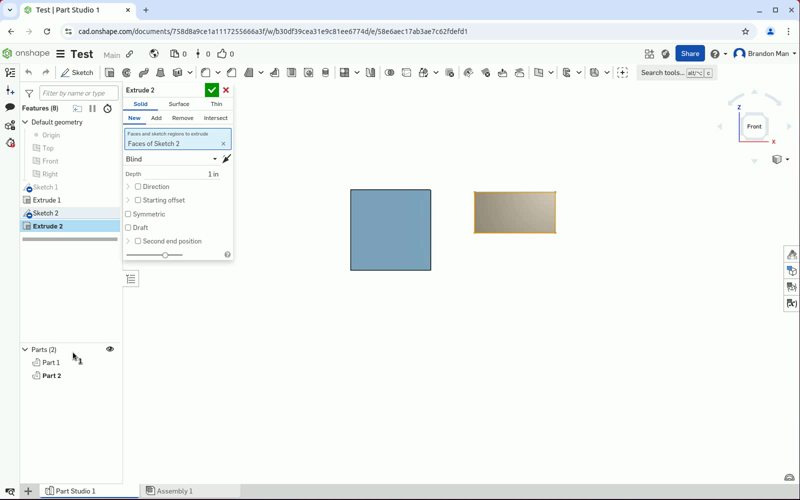
mouse_move(143, 106)
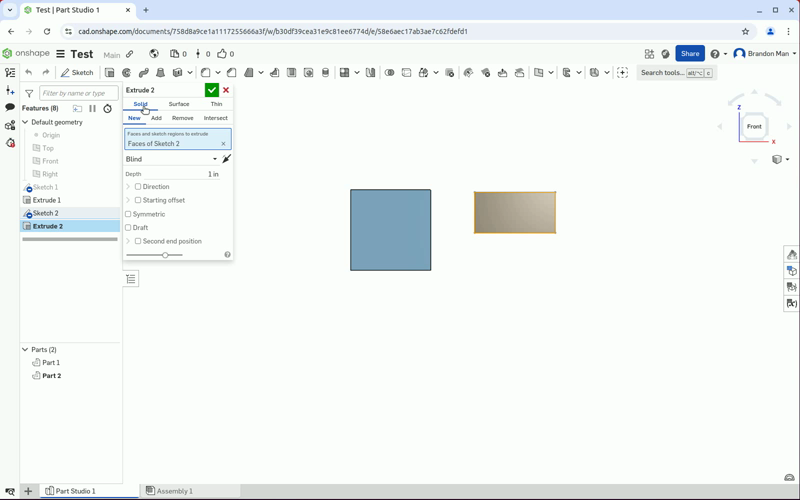
click(143, 106)
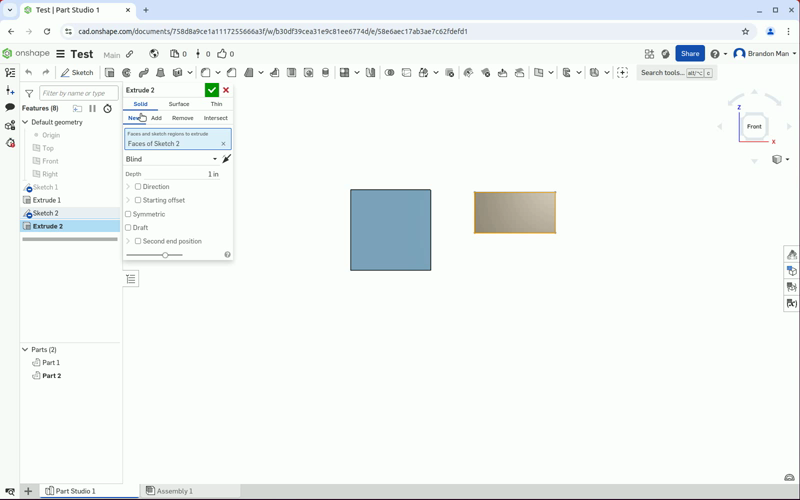
mouse_move(137, 120)
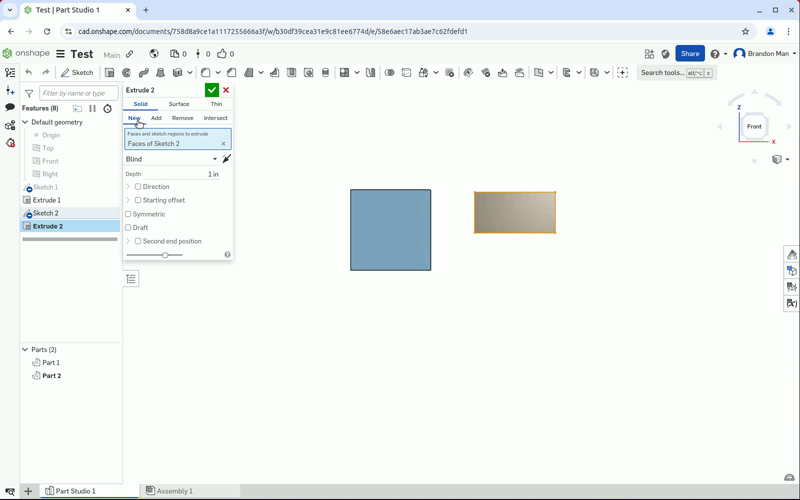
click(137, 120)
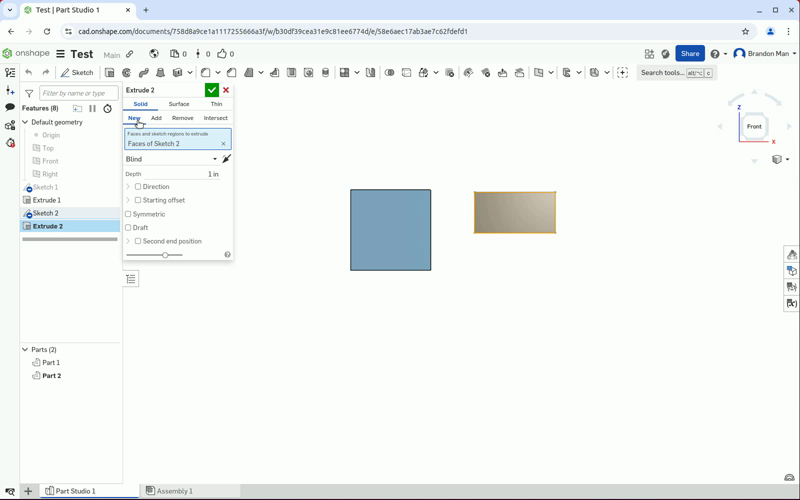
key(tab, 4)
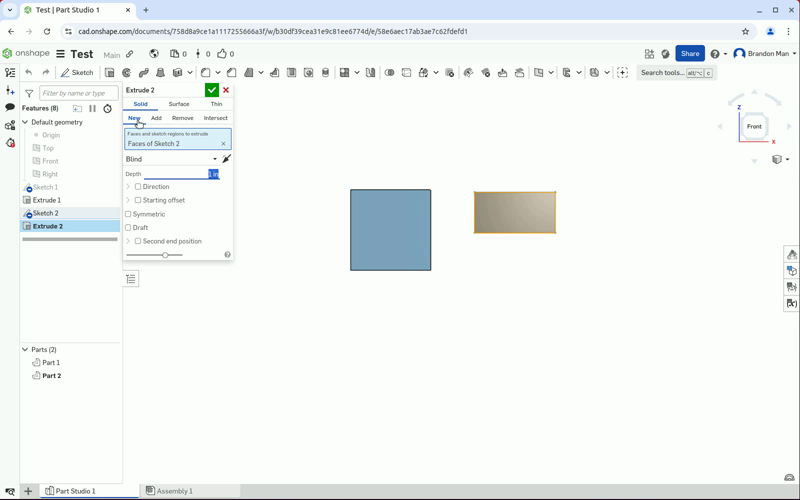
text(16.368)
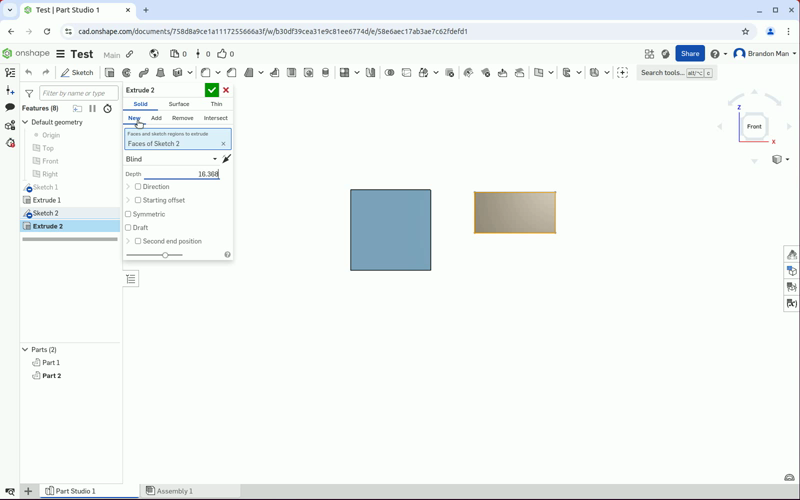
key(enter)
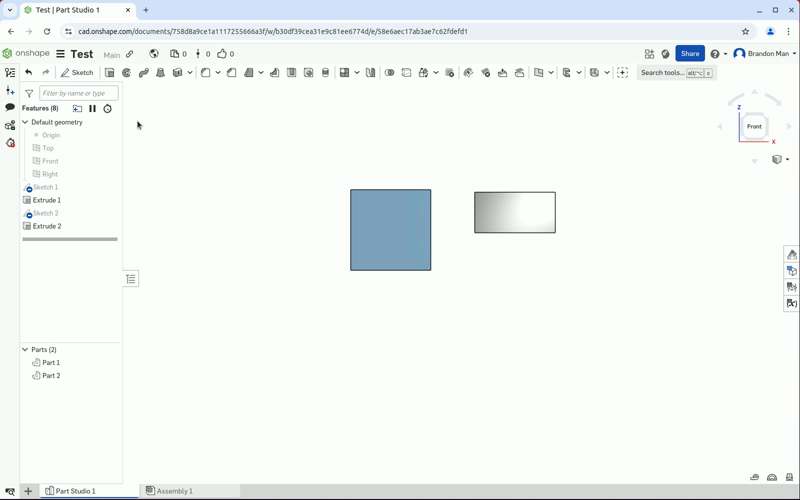
key(shift+h)
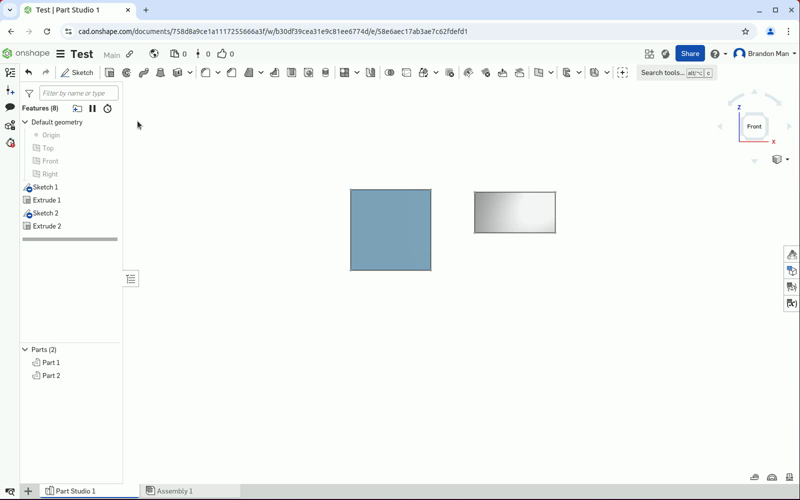
key(shift+h)
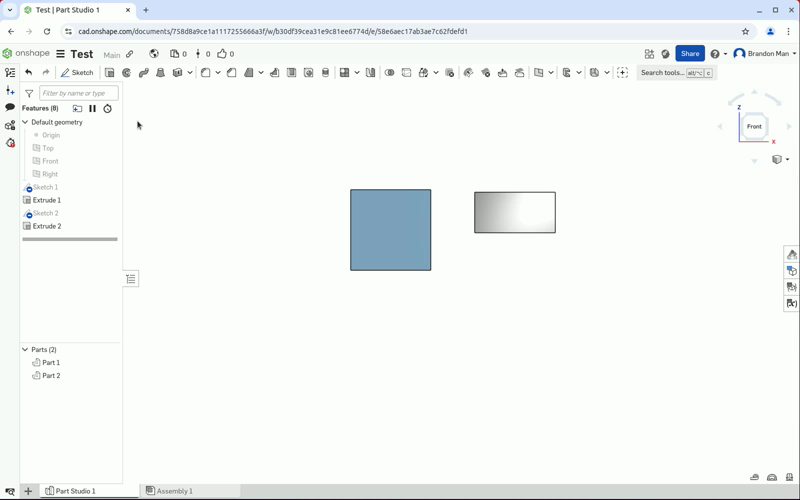
mouse_move(73, 189)
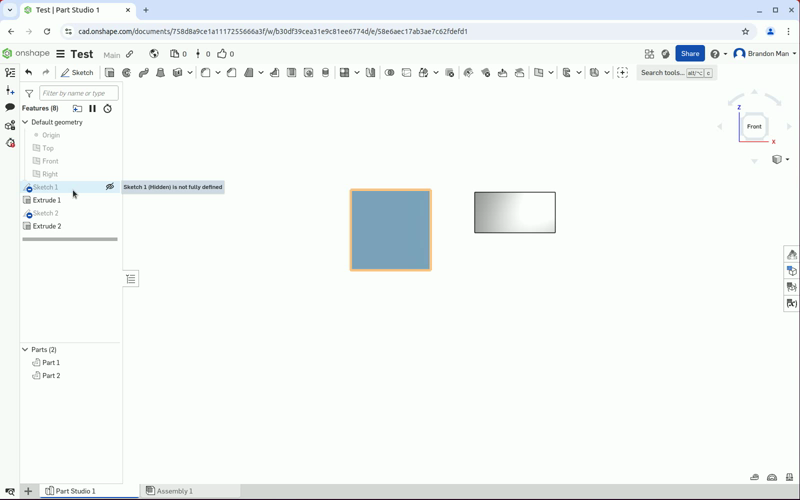
click(73, 189)
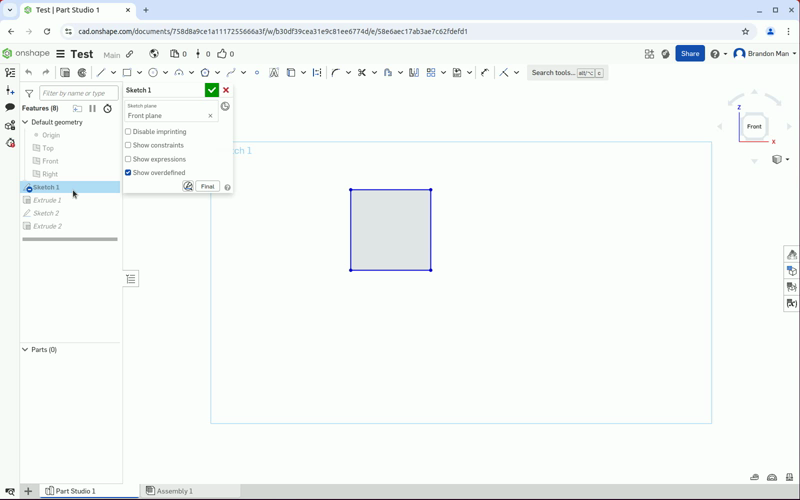
mouse_move(229, 92)
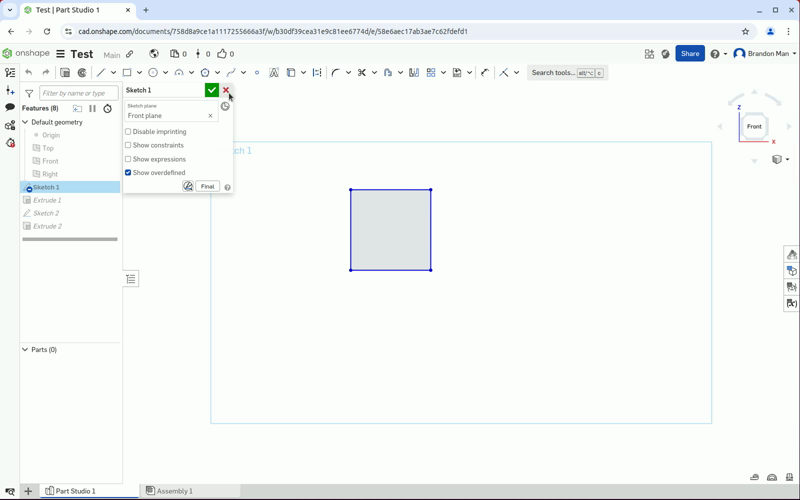
click(229, 92)
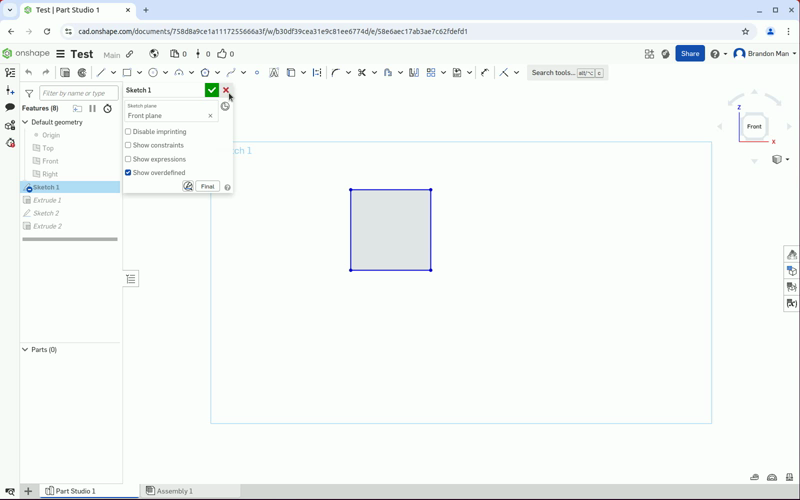
key(shift+s)
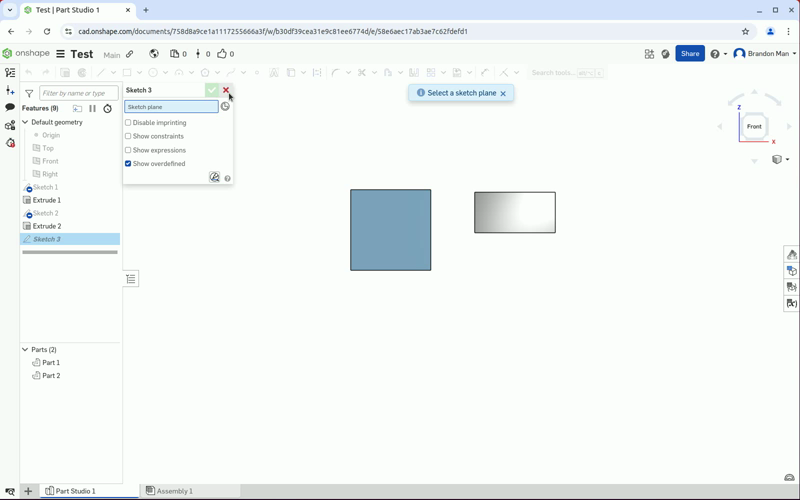
mouse_move(73, 163)
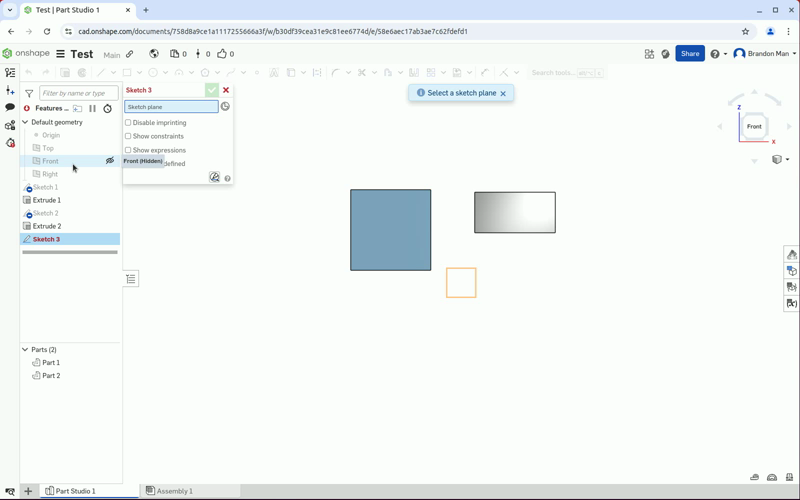
click(73, 163)
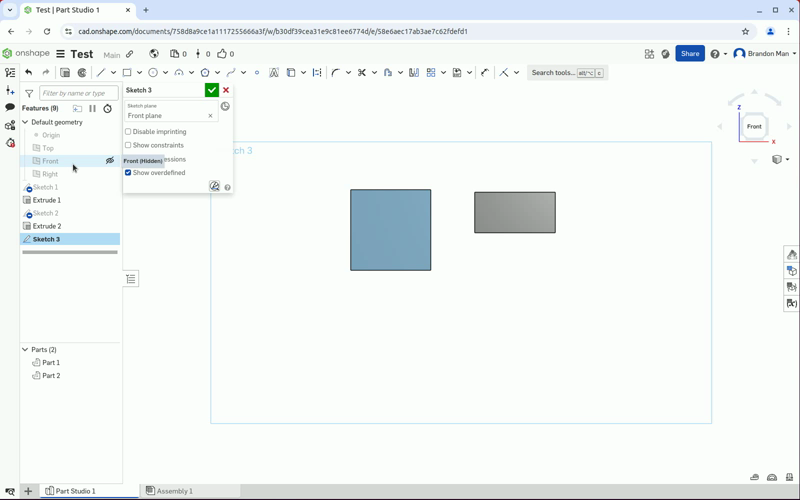
mouse_move(73, 352)
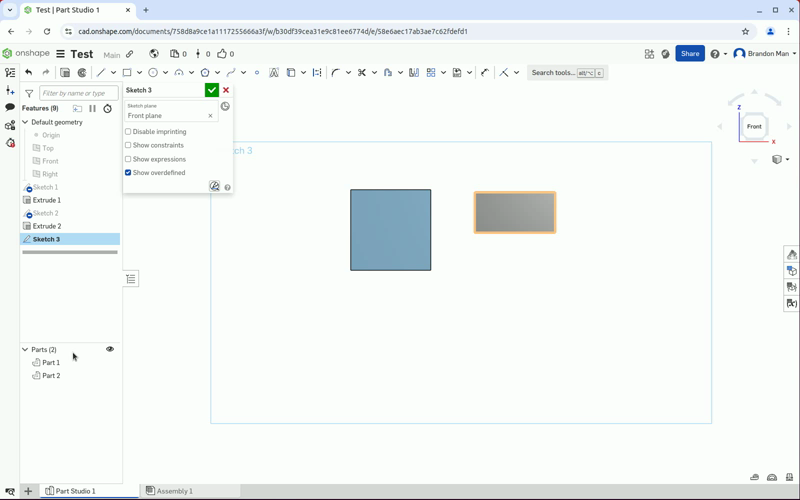
key(y)
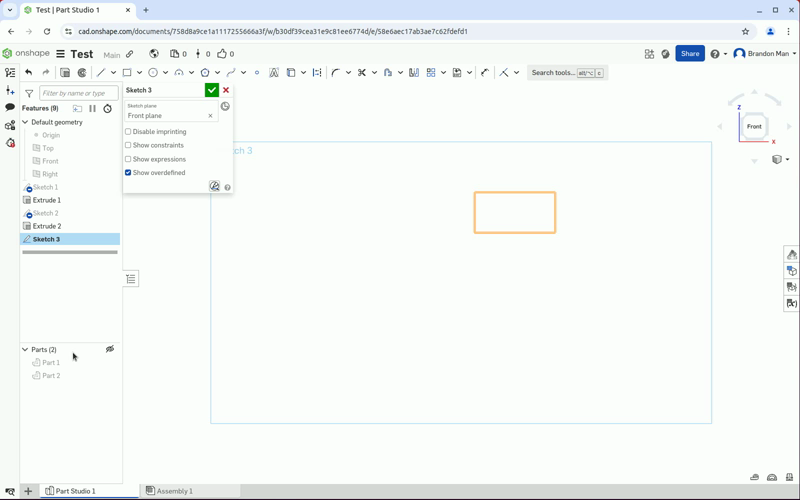
key(c)
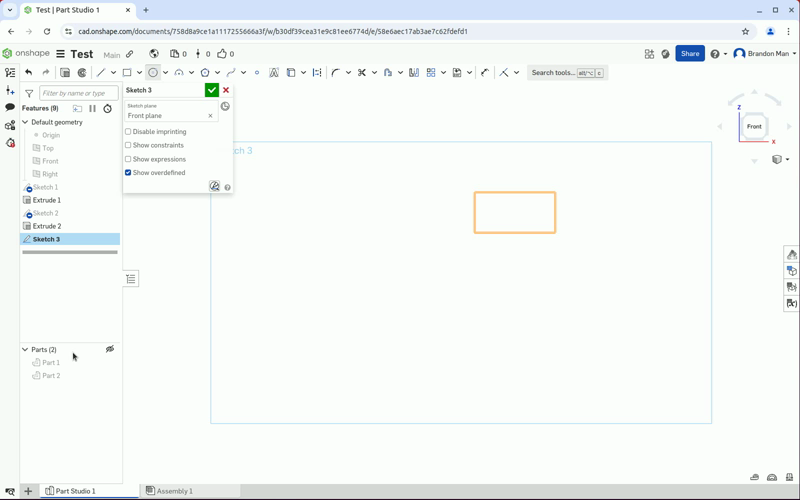
key_down(shift)
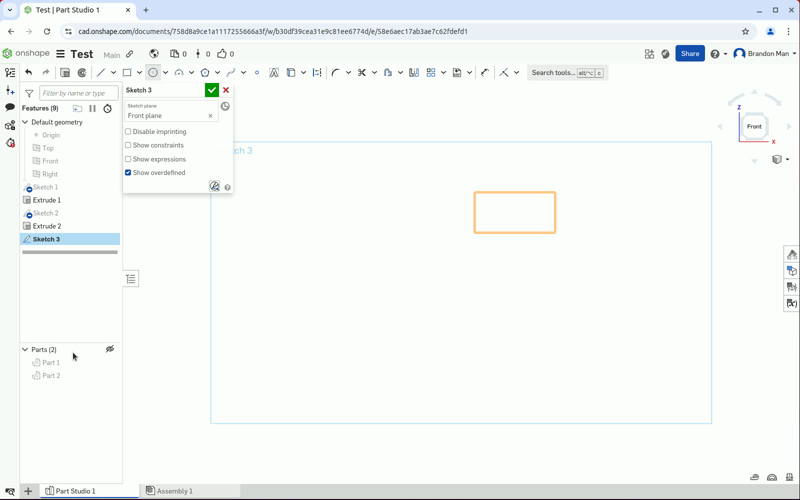
mouse_move(388, 327)
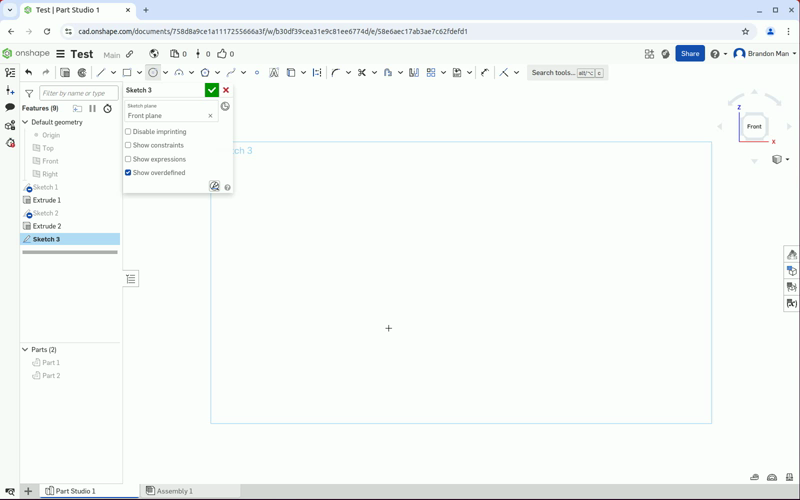
click(388, 327)
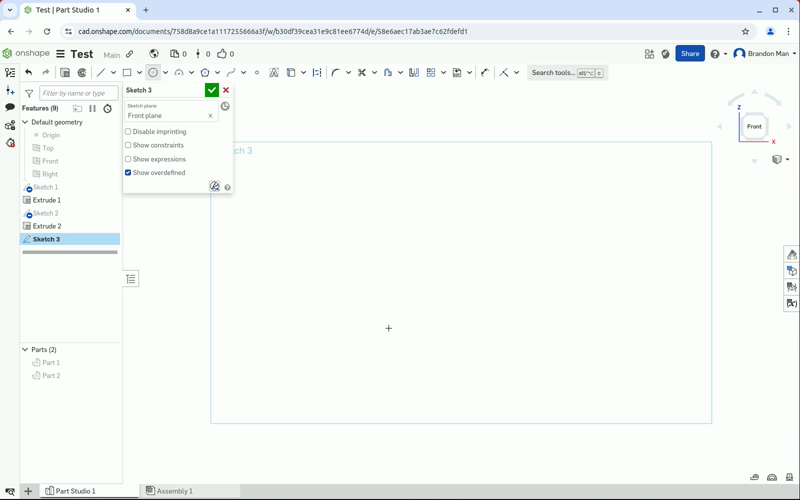
key_up(shift)
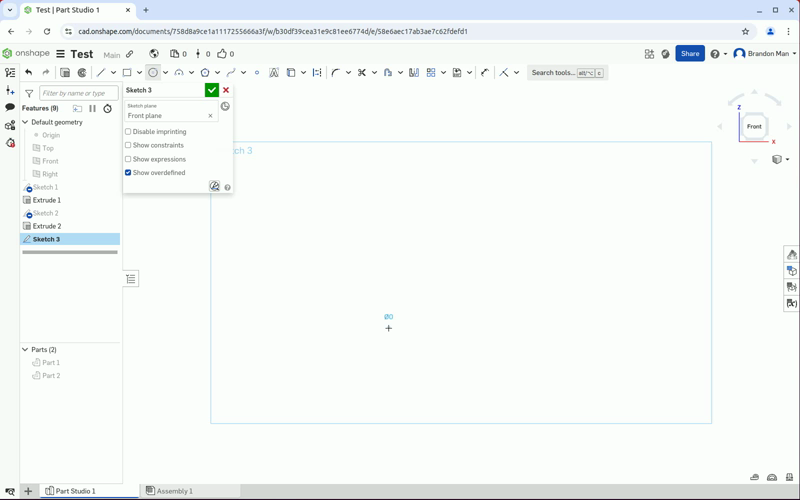
mouse_move(429, 327)
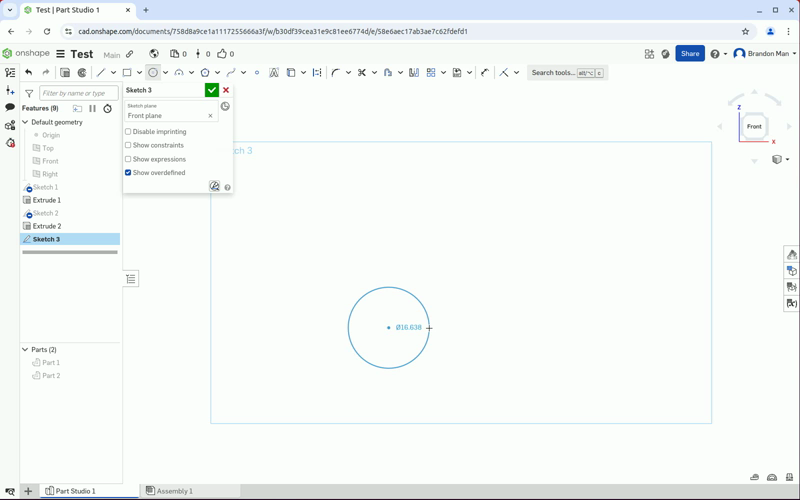
click(429, 327)
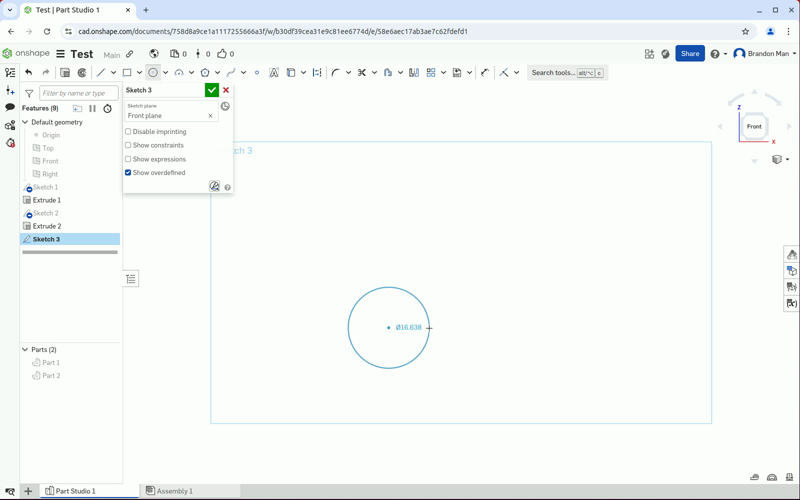
key(esc)
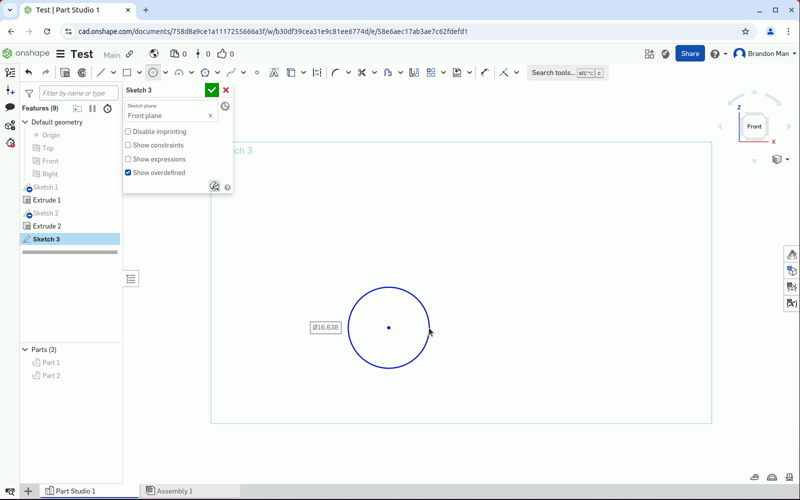
mouse_move(375, 308)
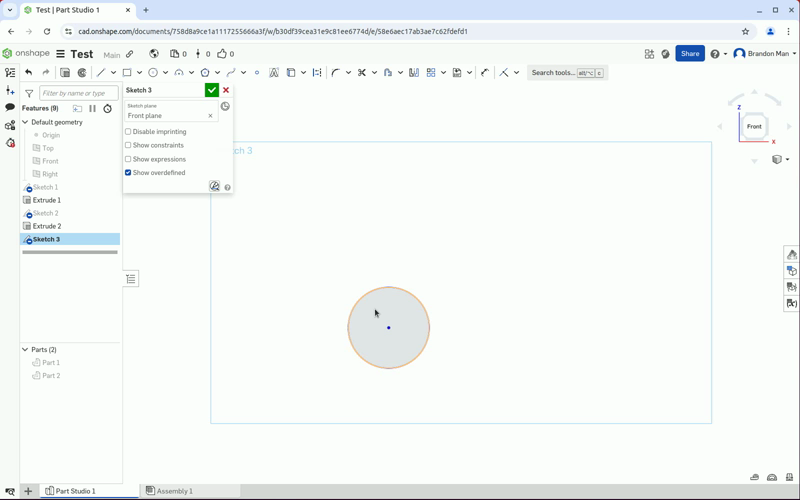
click(375, 308)
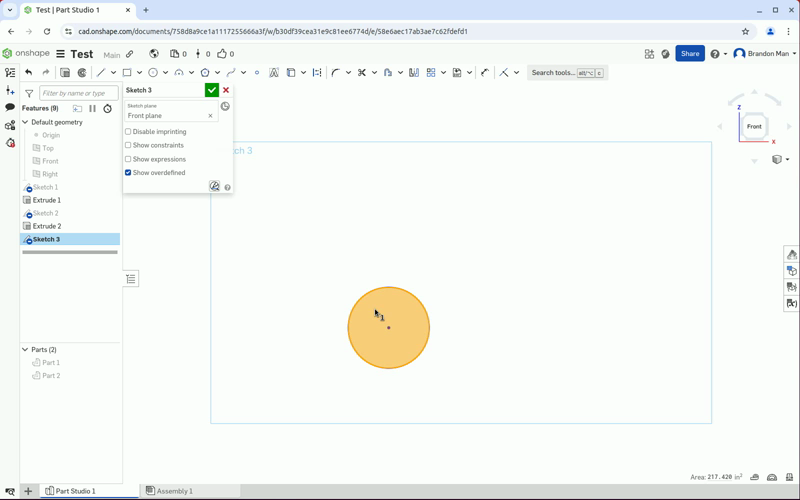
mouse_move(73, 352)
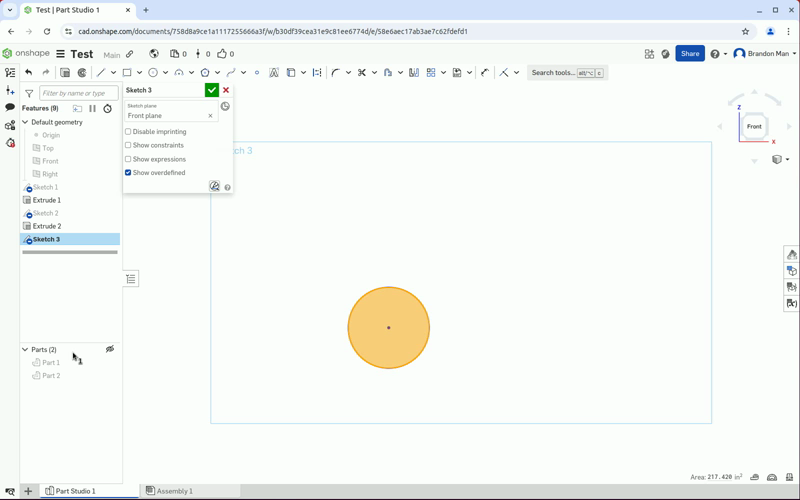
key(shift+y)
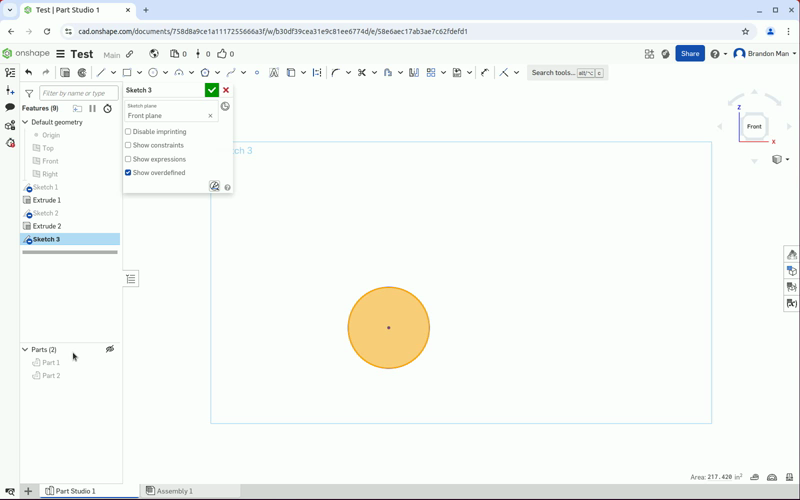
key(shift+e)
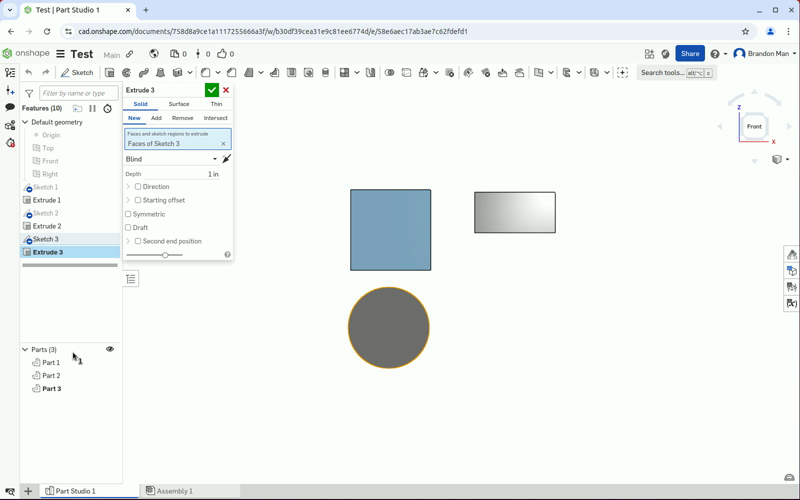
mouse_move(143, 106)
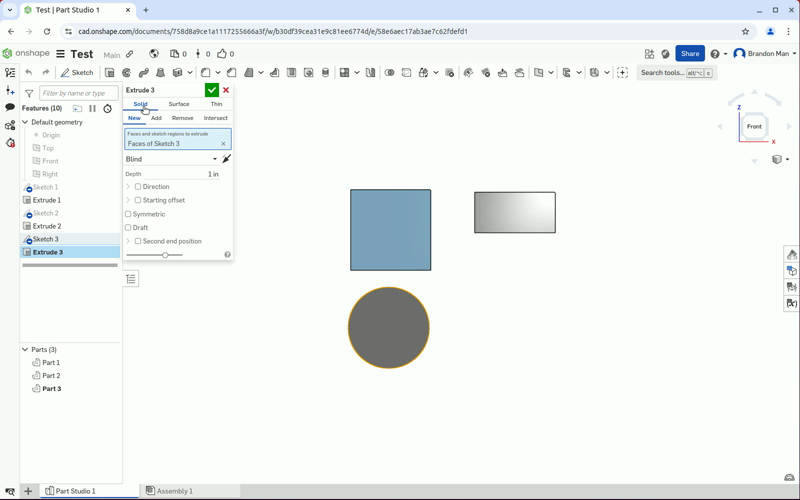
click(143, 106)
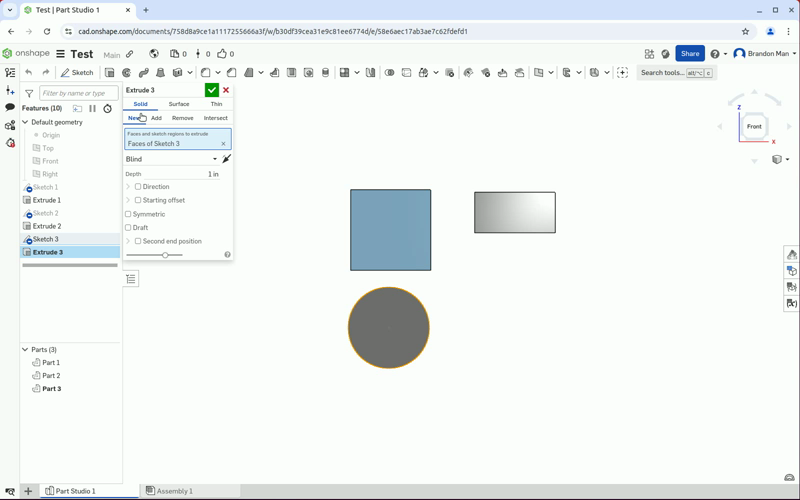
mouse_move(137, 120)
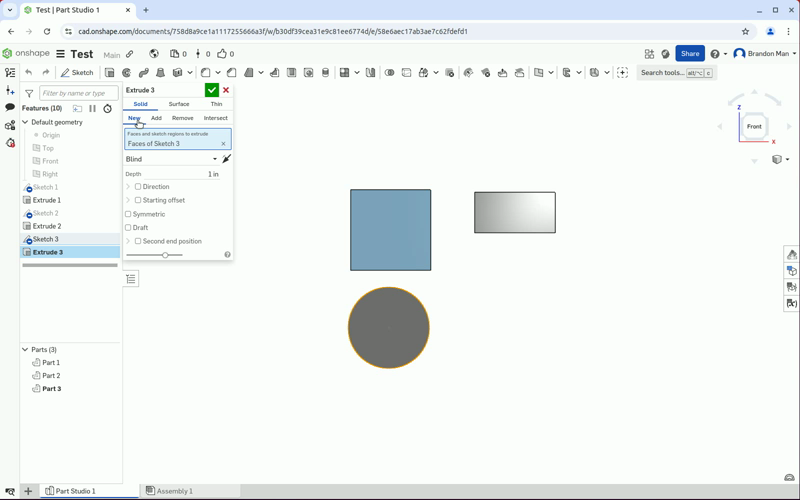
click(137, 120)
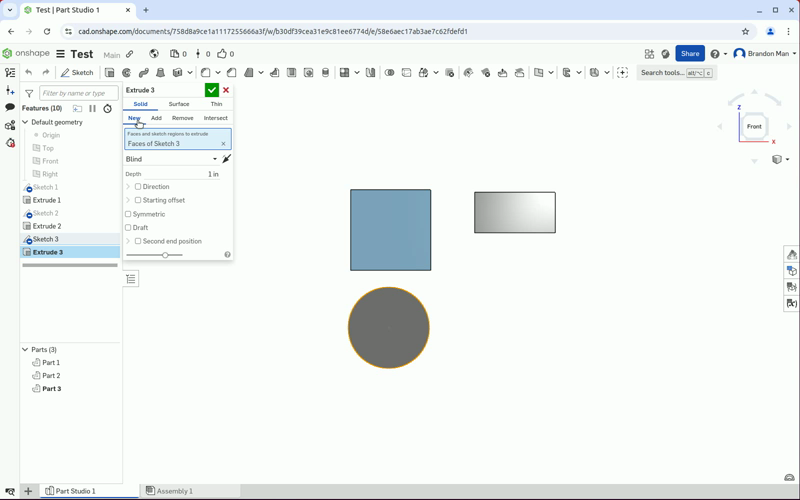
key(tab, 4)
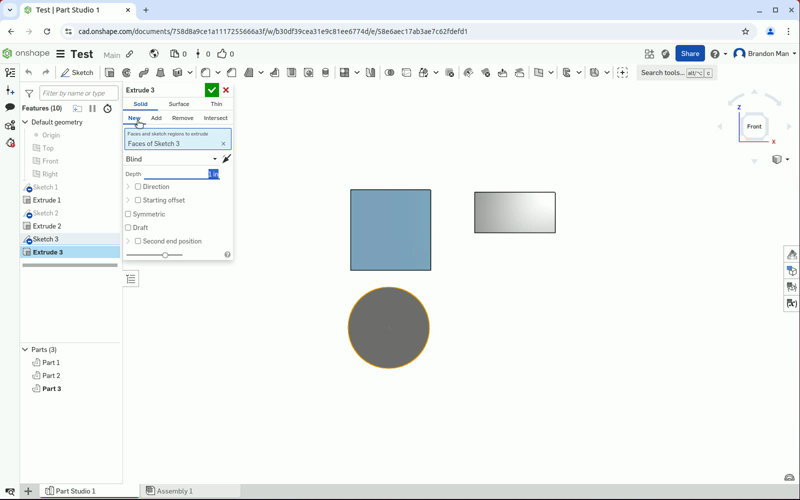
text(16.368)
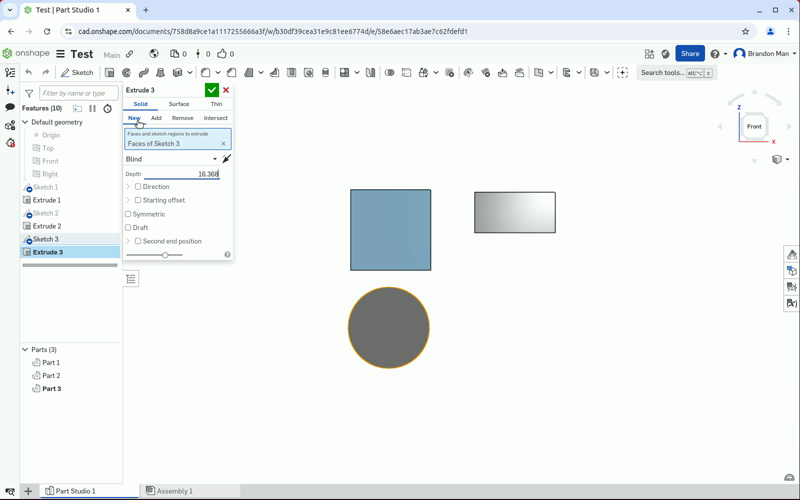
key(enter)
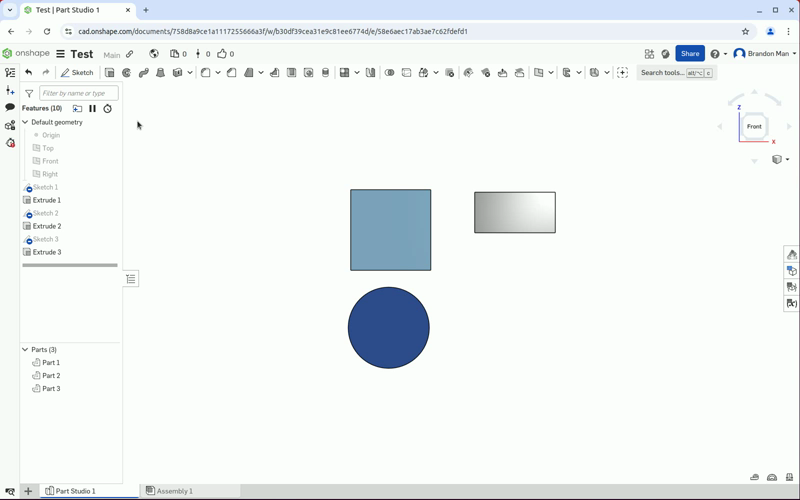
key(shift+h)
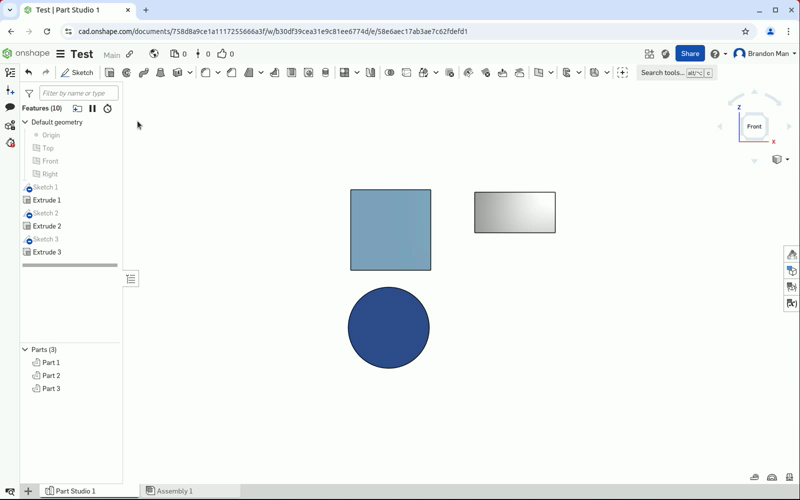
key(shift+h)
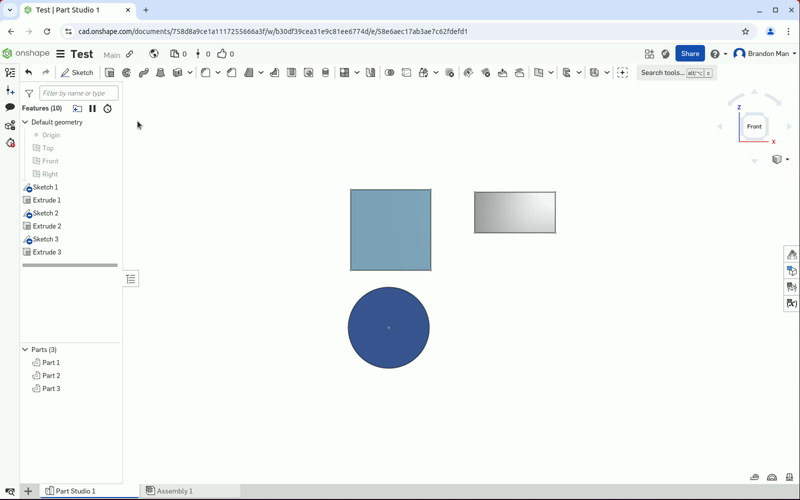
key(shift+7)
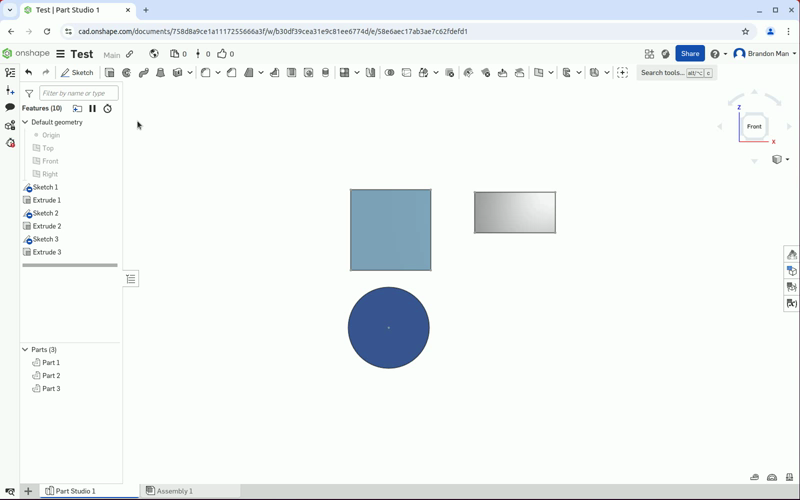
key(left, 2)
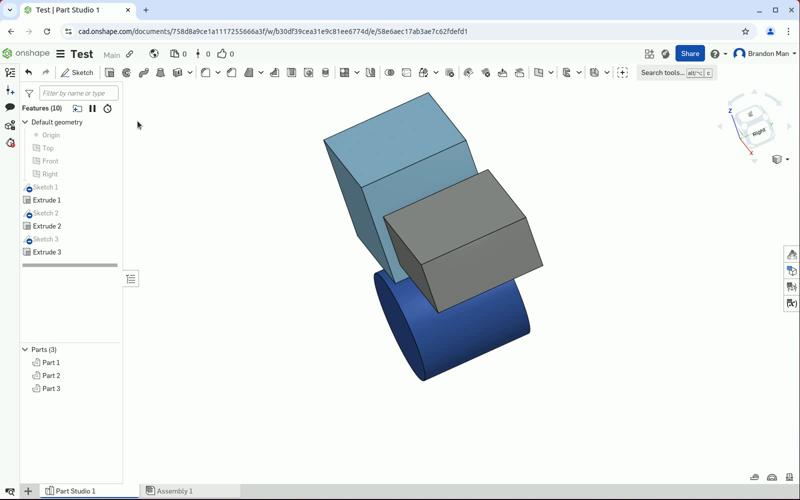
key(down, 2)
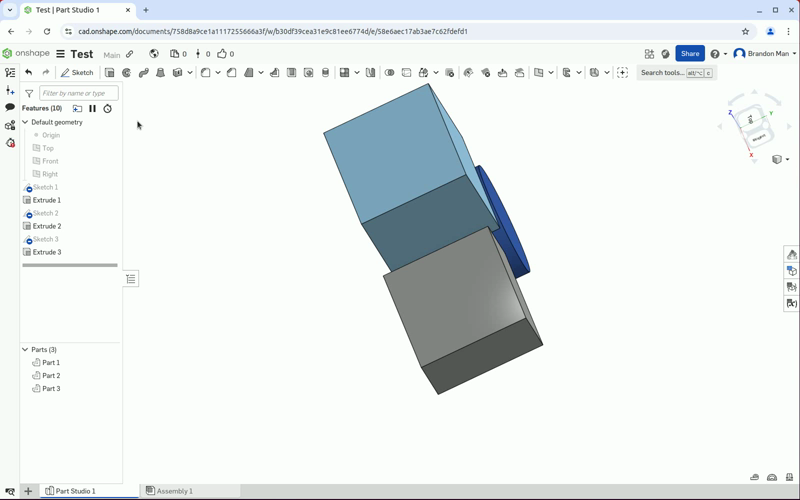
key(up, 2)
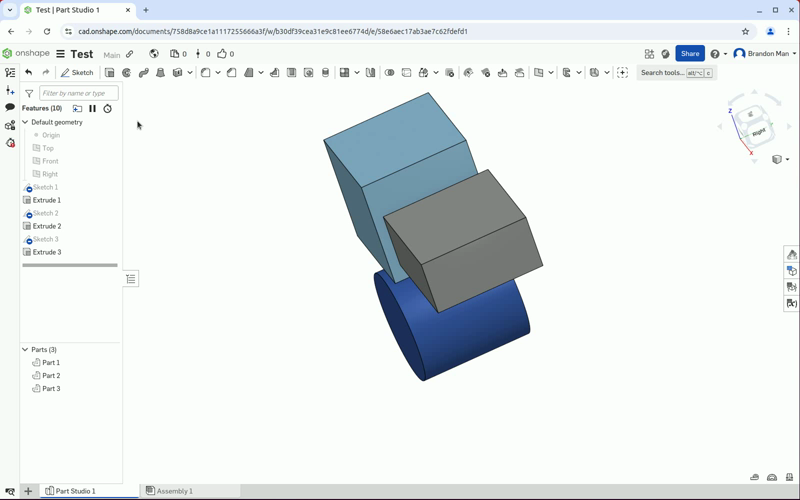
key(right, 2)
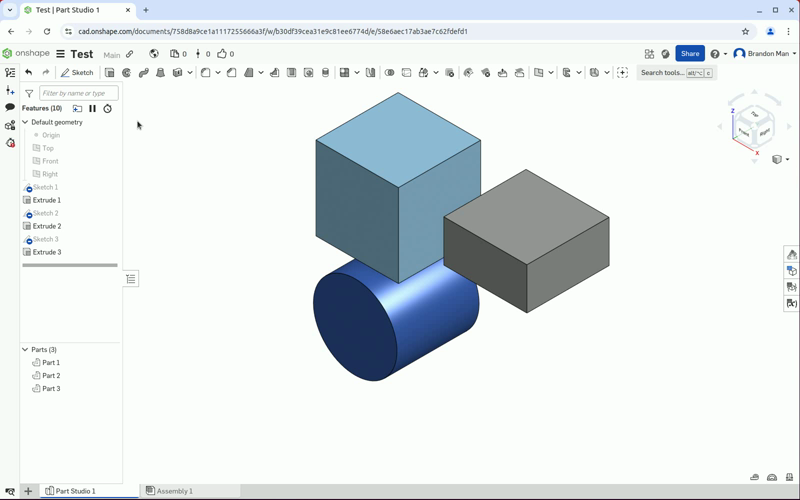
mouse_move(73, 189)
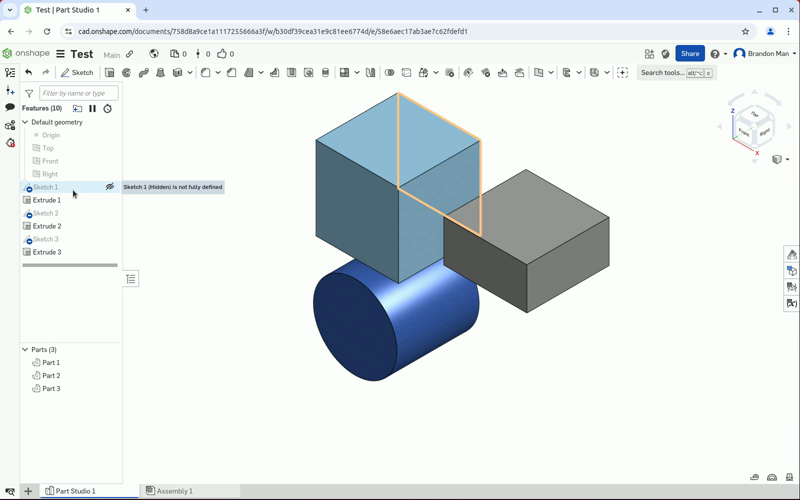
click(73, 189)